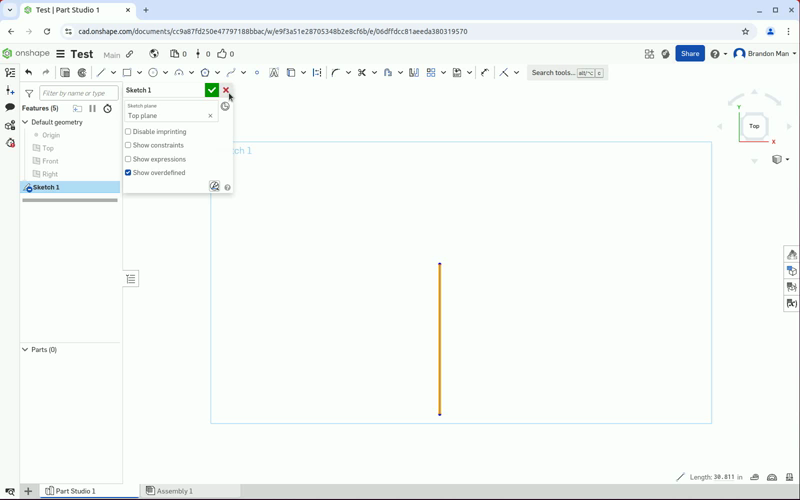
key(shift+h)
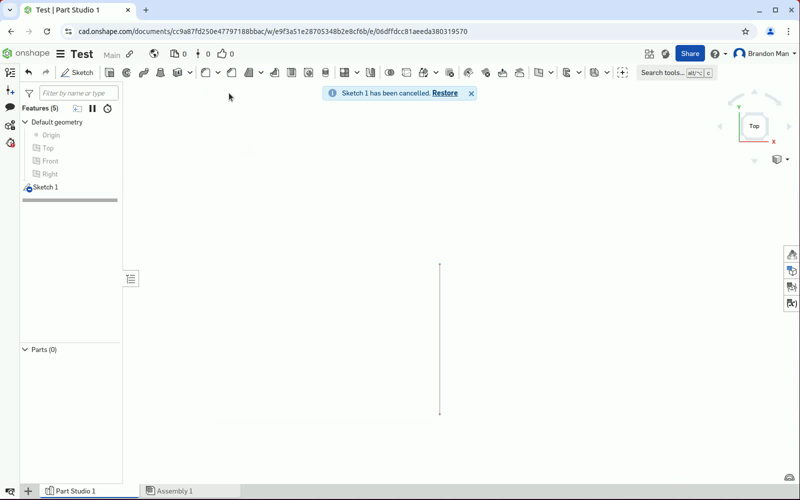
key(shift+s)
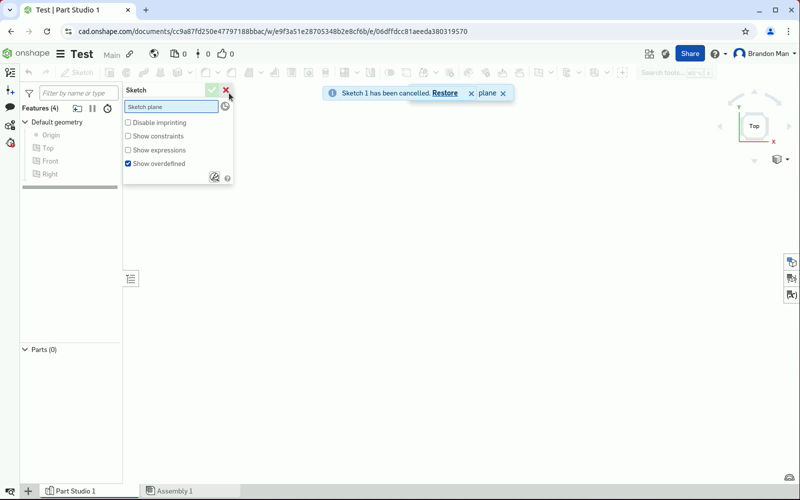
mouse_move(73, 150)
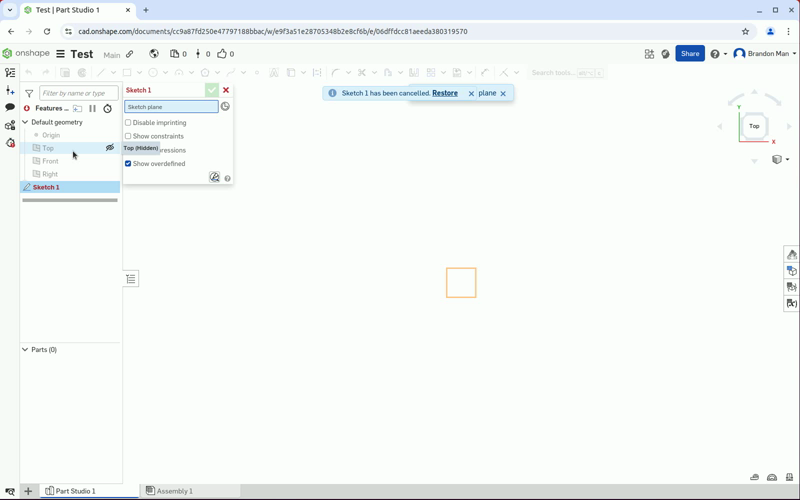
click(73, 150)
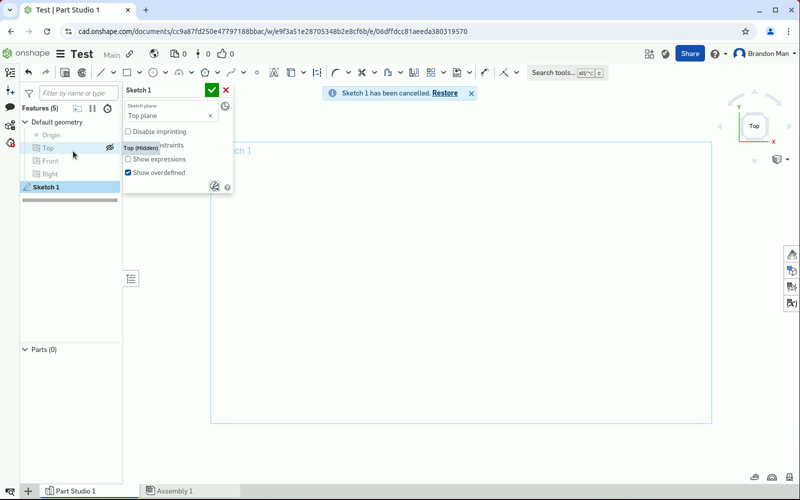
mouse_move(73, 352)
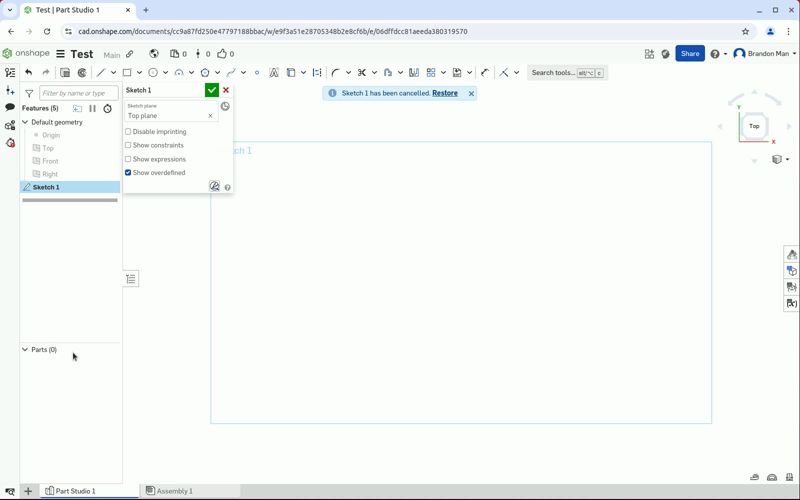
key(y)
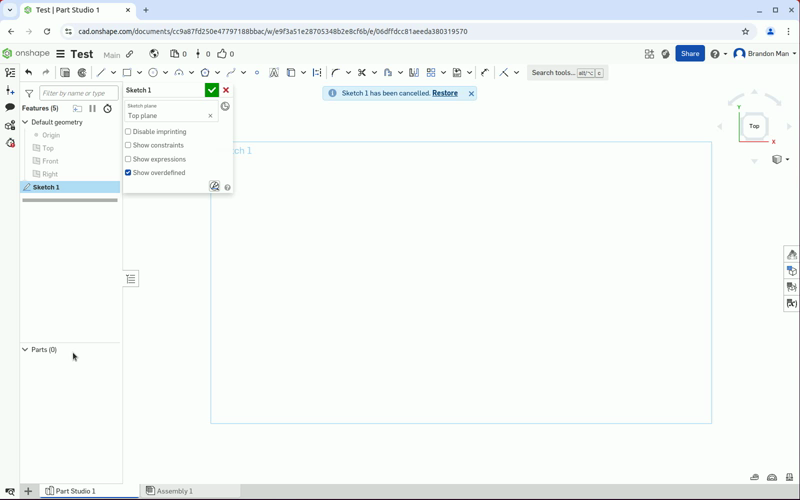
key(l)
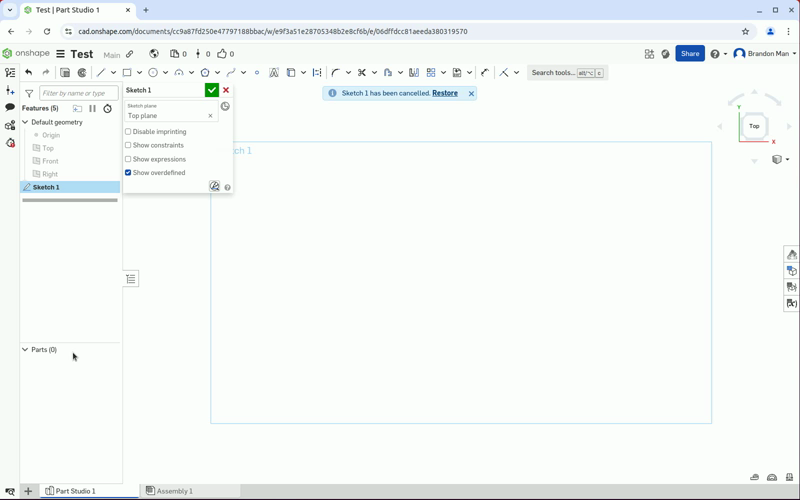
key_down(shift)
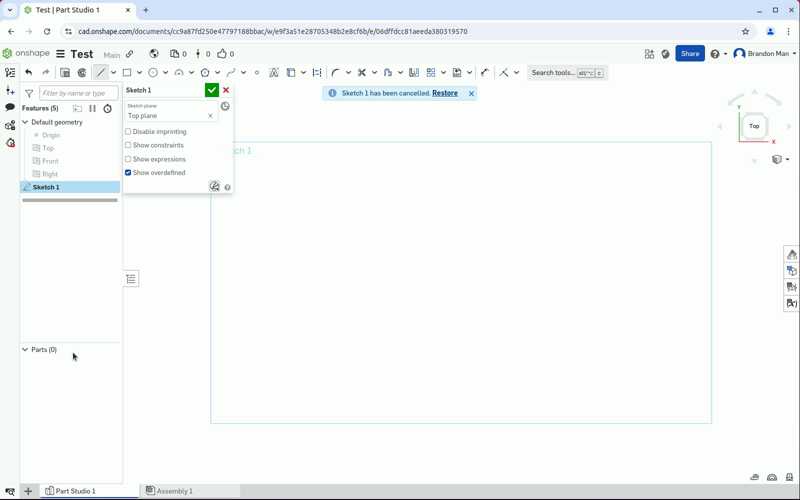
mouse_move(353, 367)
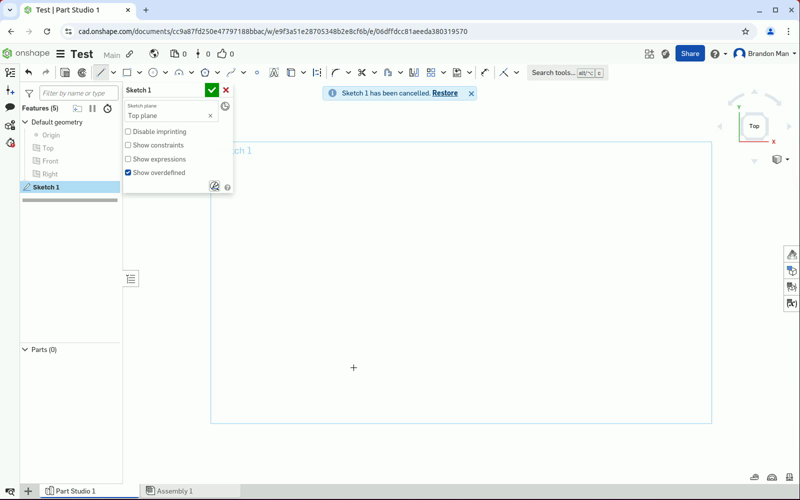
click(353, 367)
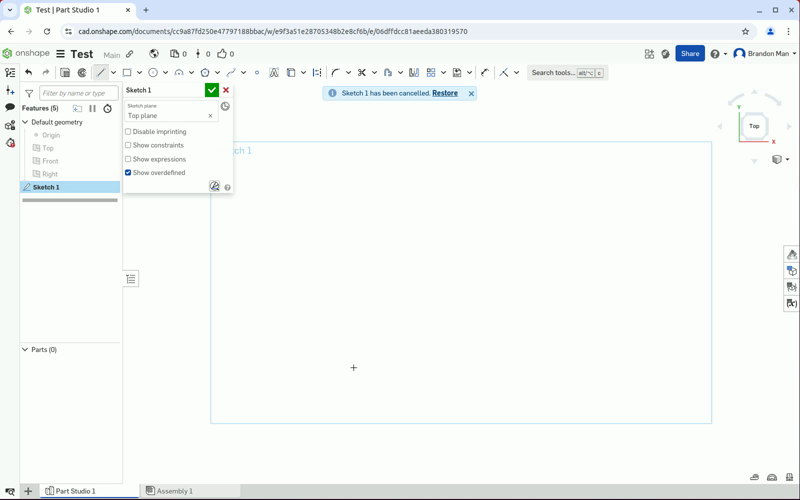
key_up(shift)
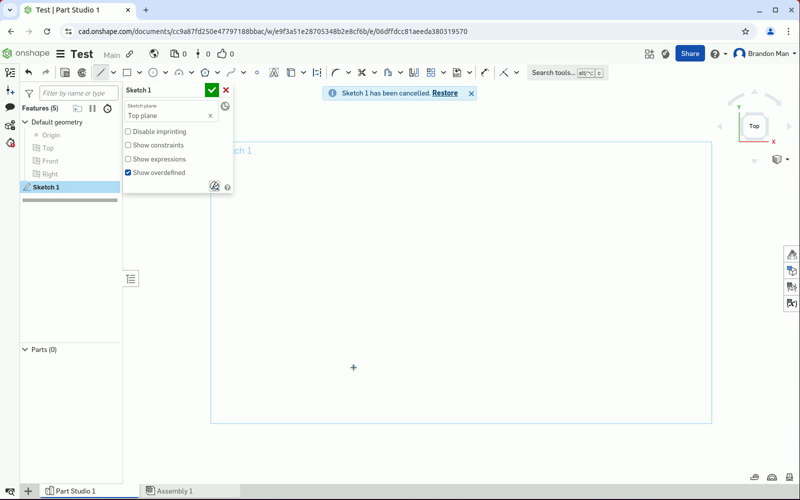
key_down(shift)
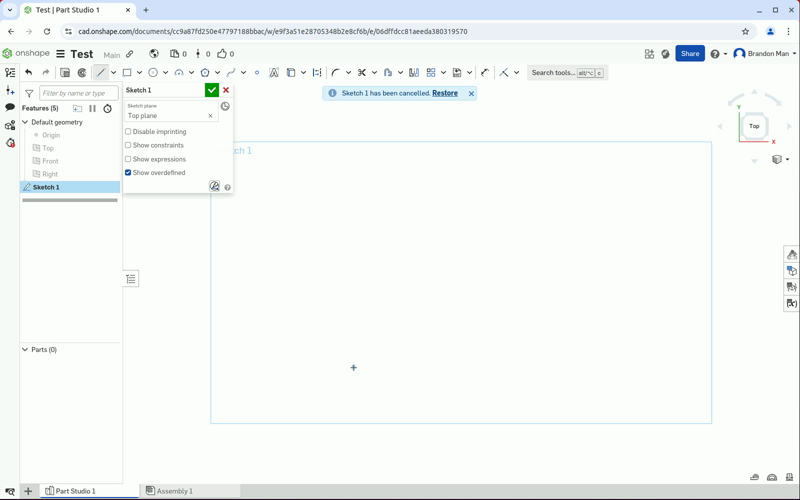
mouse_move(383, 367)
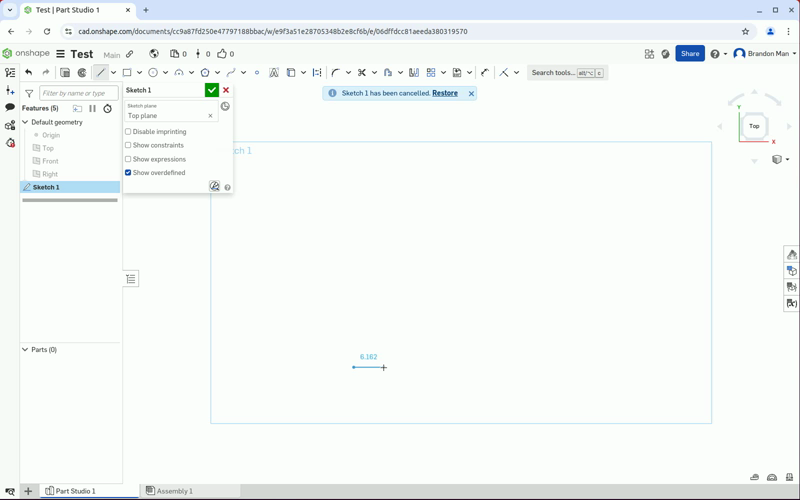
mouse_move(389, 367)
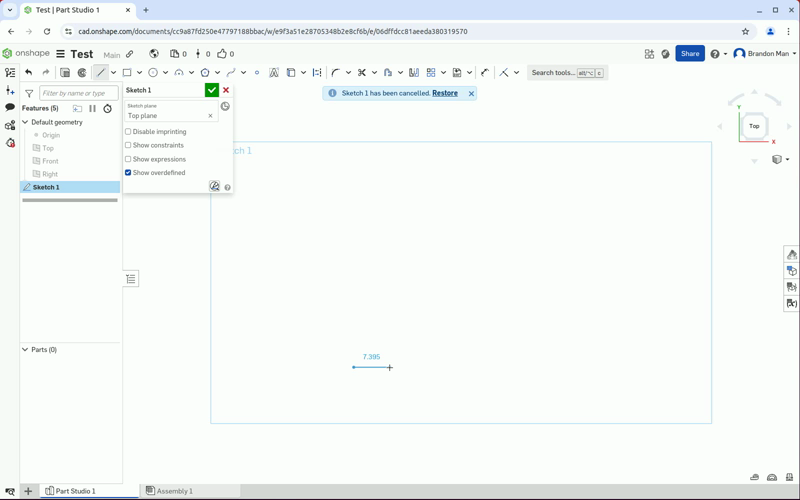
click(389, 367)
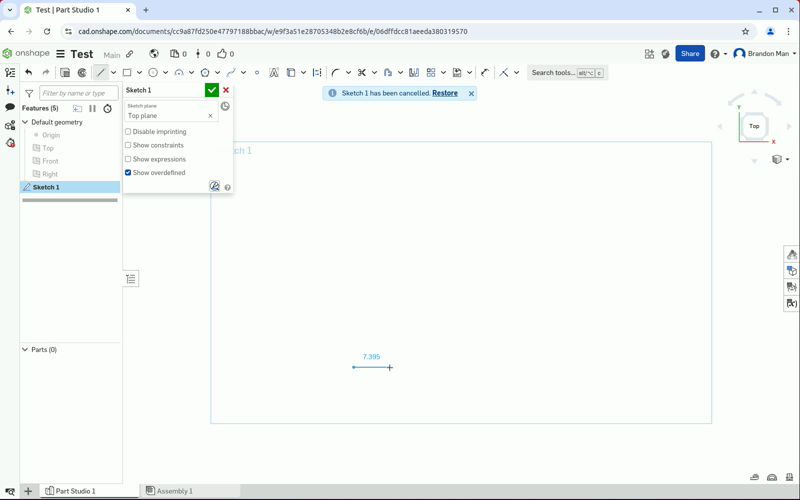
key_up(shift)
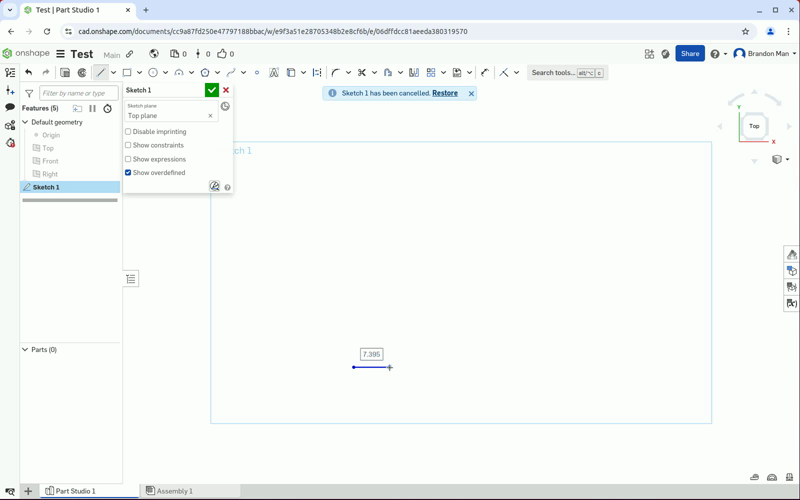
key_down(shift)
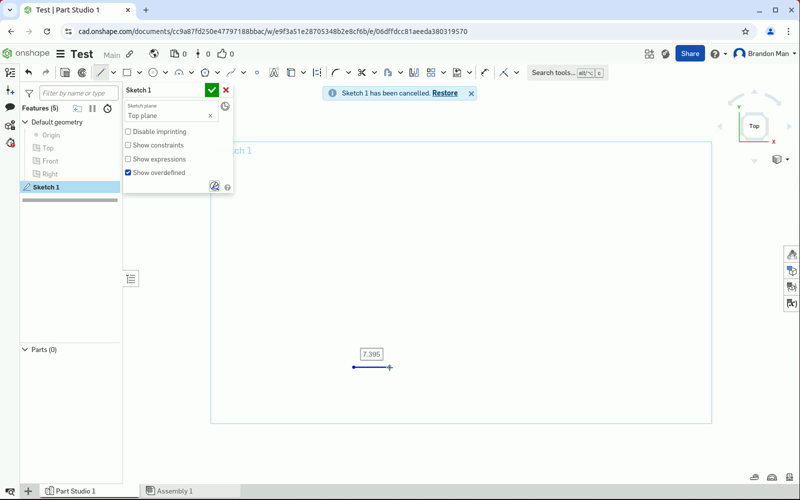
mouse_move(389, 293)
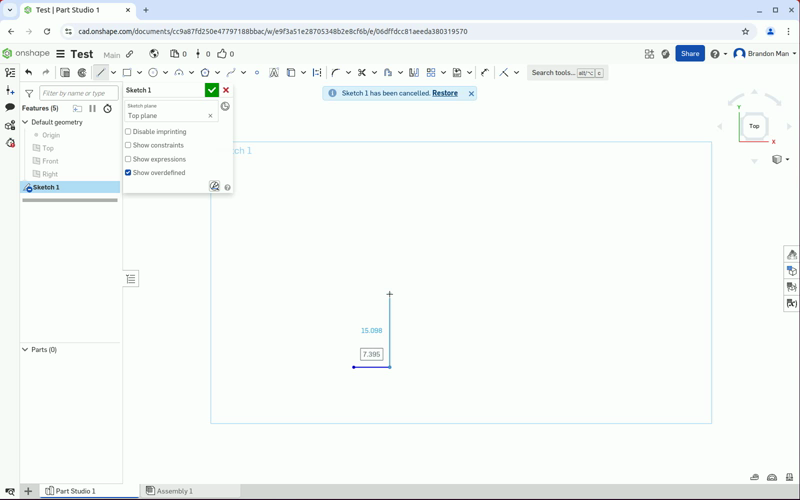
click(389, 293)
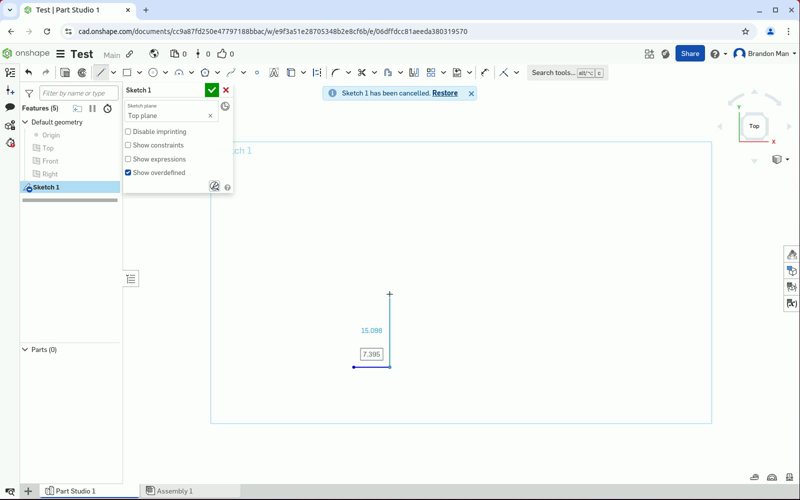
key_up(shift)
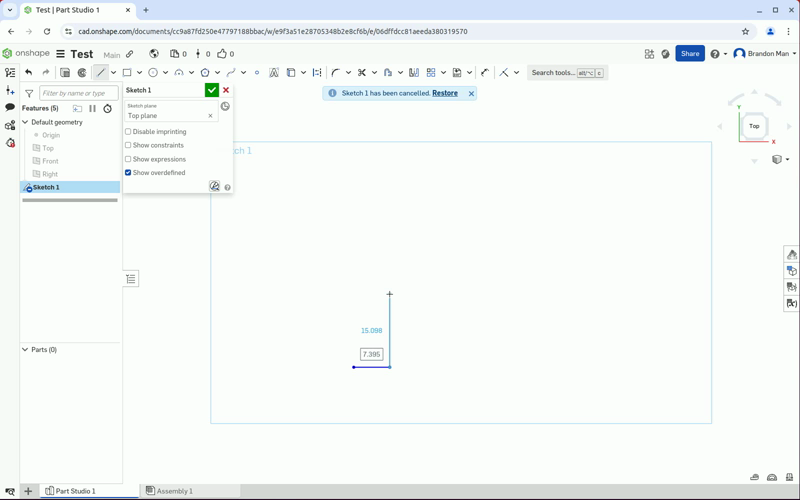
key_down(shift)
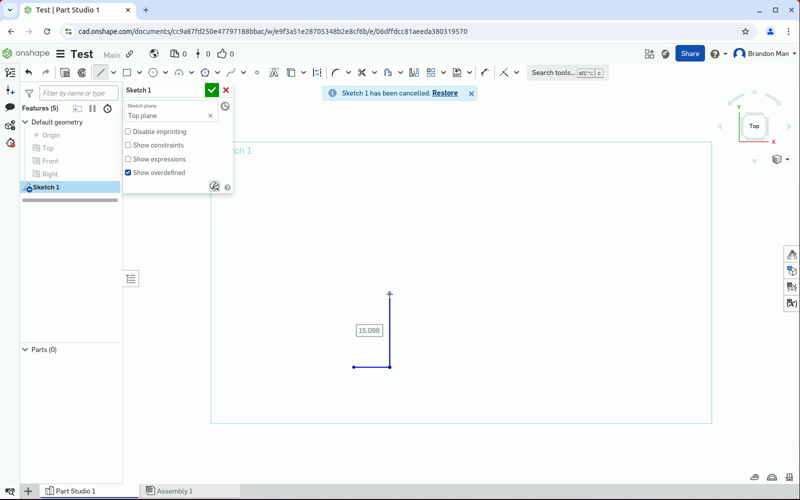
mouse_move(458, 293)
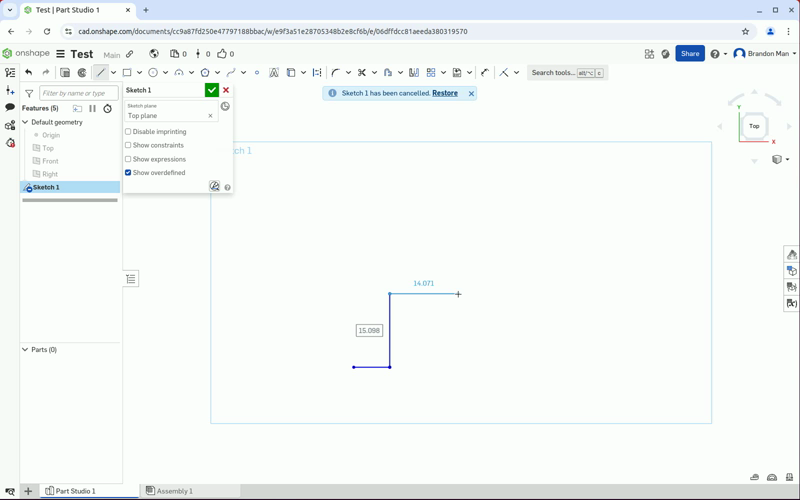
click(458, 293)
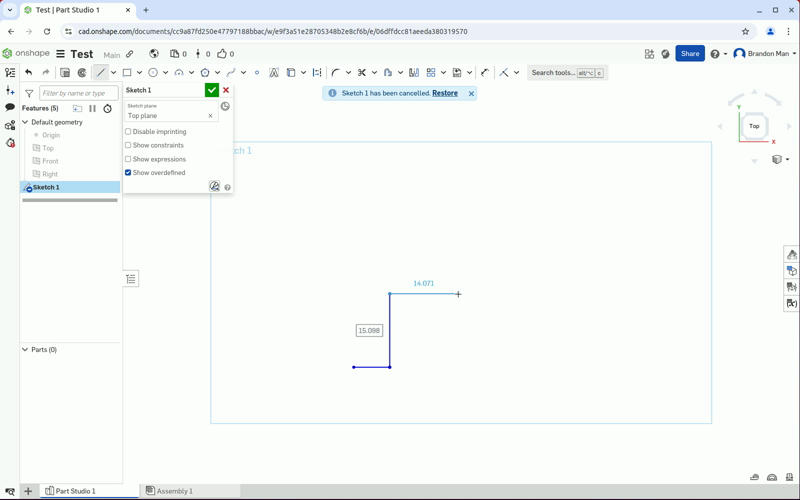
key_up(shift)
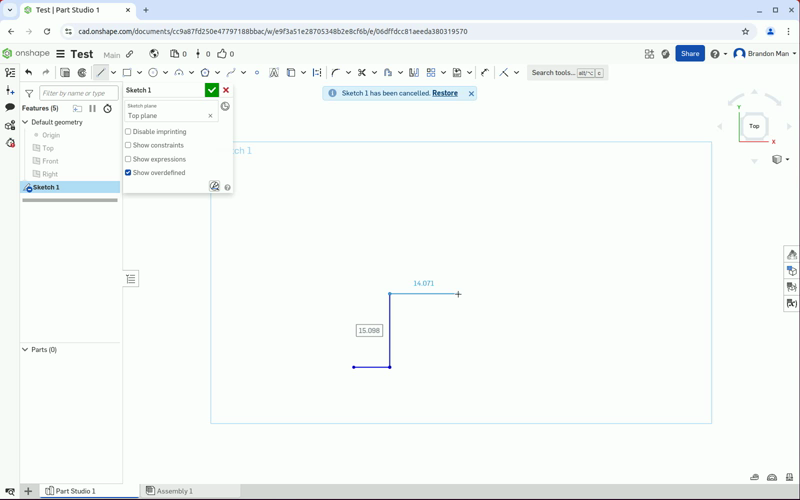
key_down(shift)
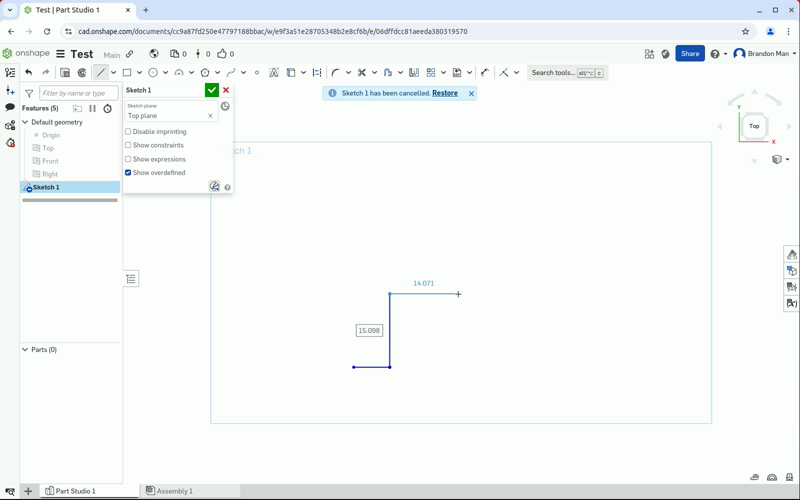
mouse_move(458, 367)
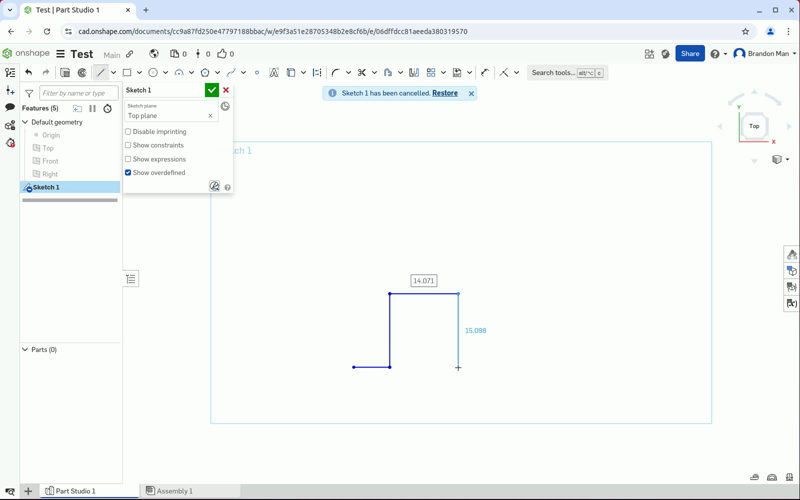
click(458, 367)
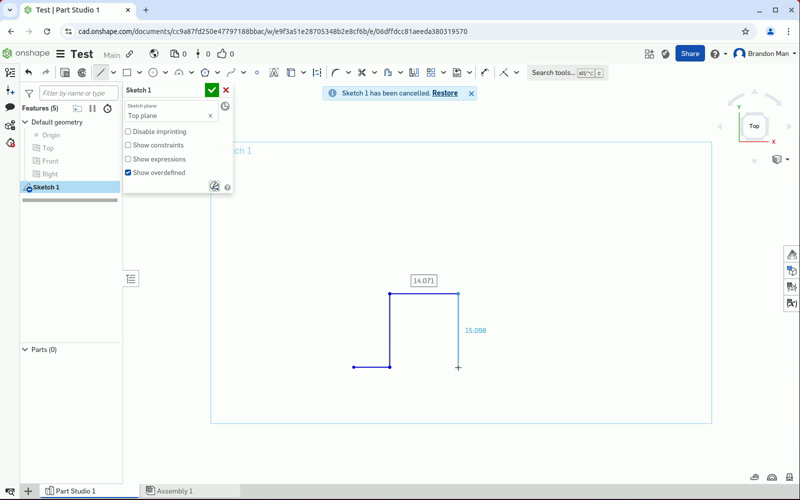
key_up(shift)
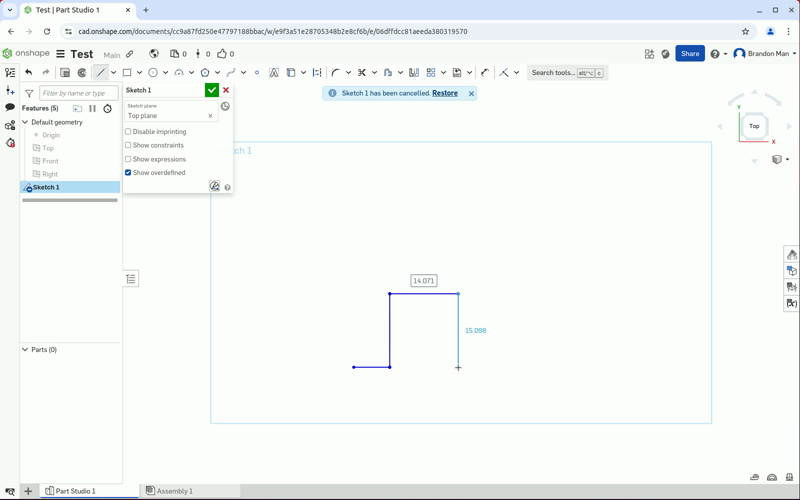
key_down(shift)
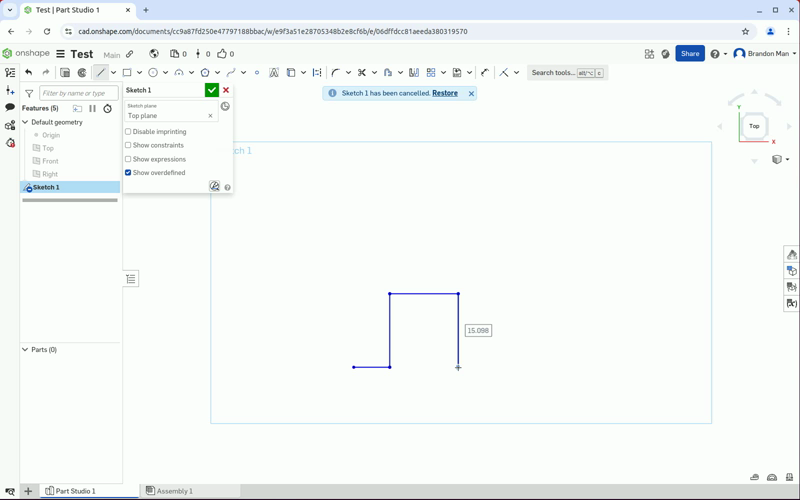
mouse_move(488, 367)
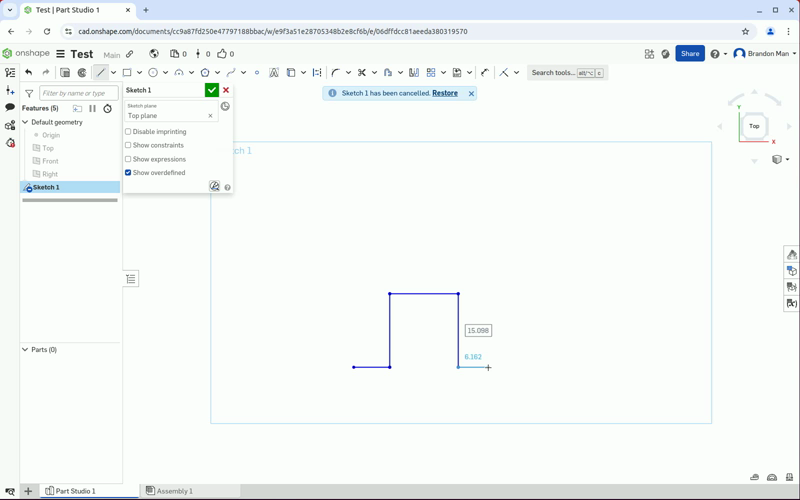
mouse_move(494, 367)
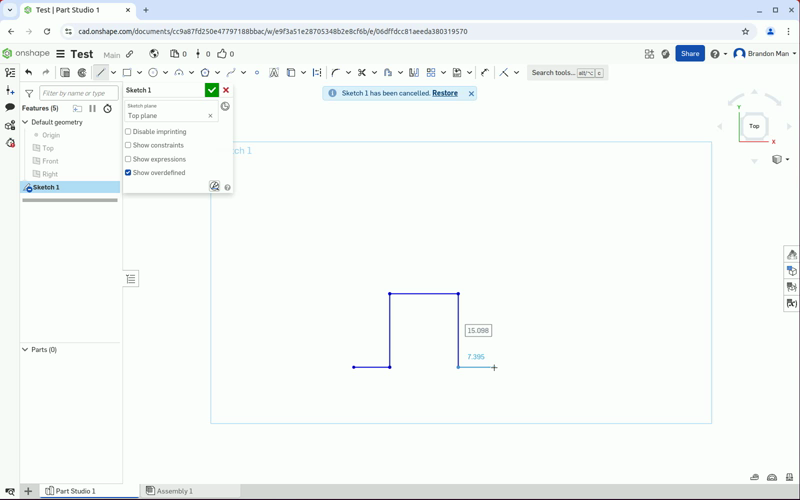
click(494, 367)
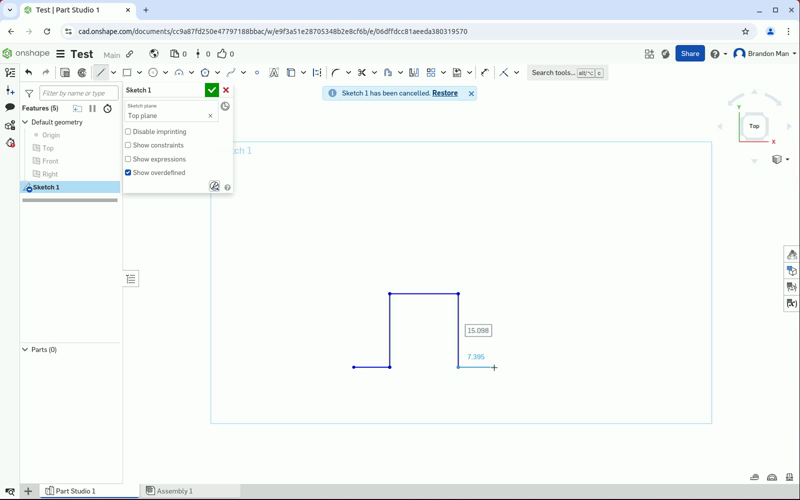
key_up(shift)
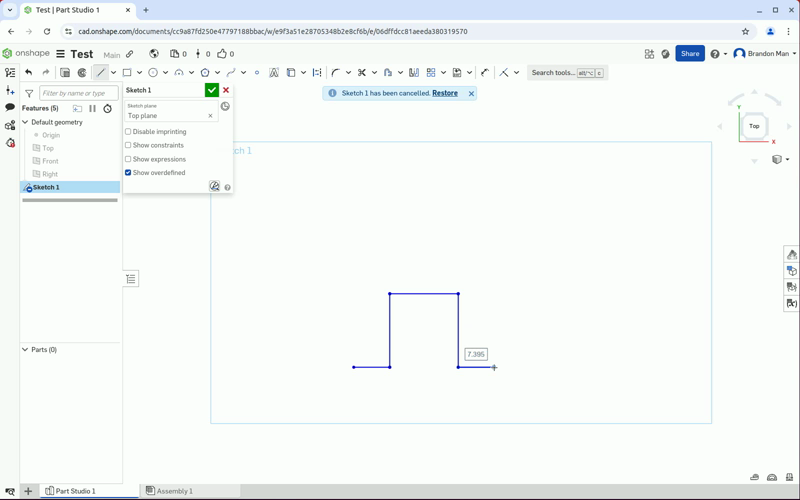
key_down(shift)
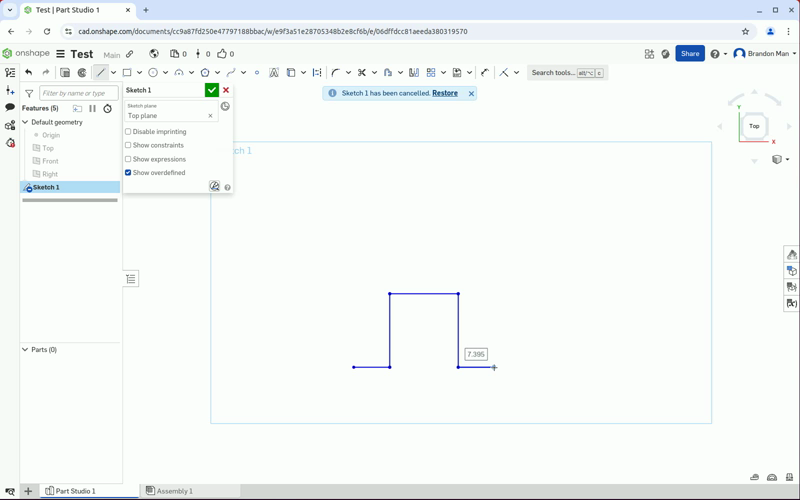
mouse_move(494, 196)
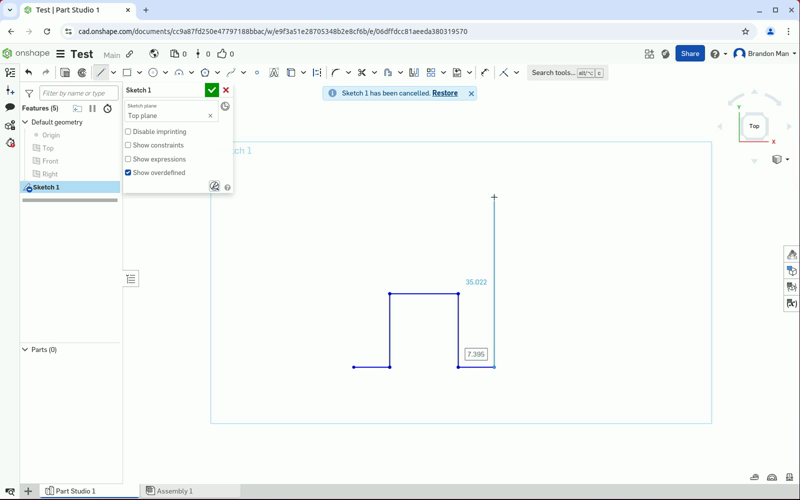
click(494, 196)
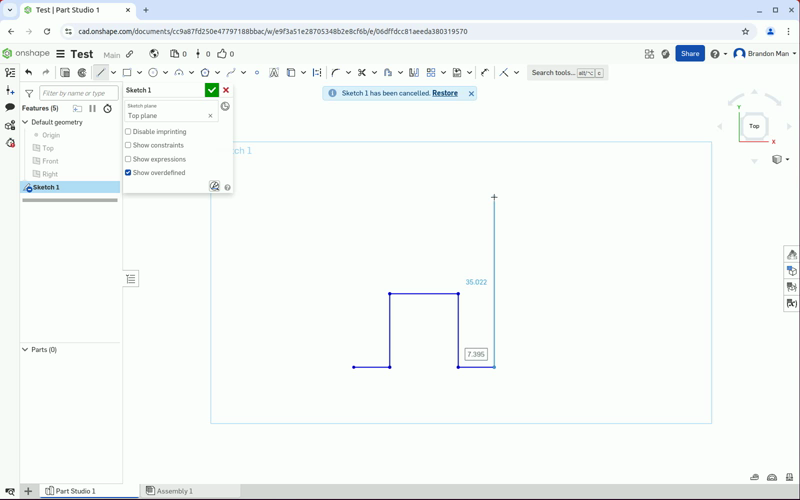
key_up(shift)
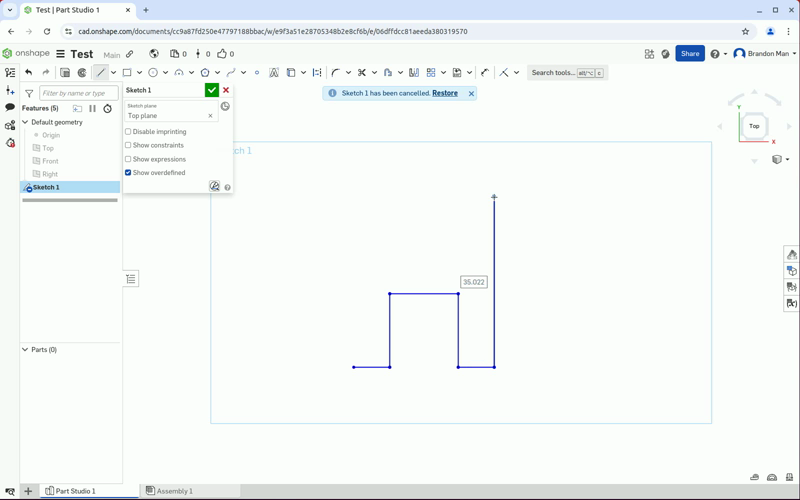
key_down(shift)
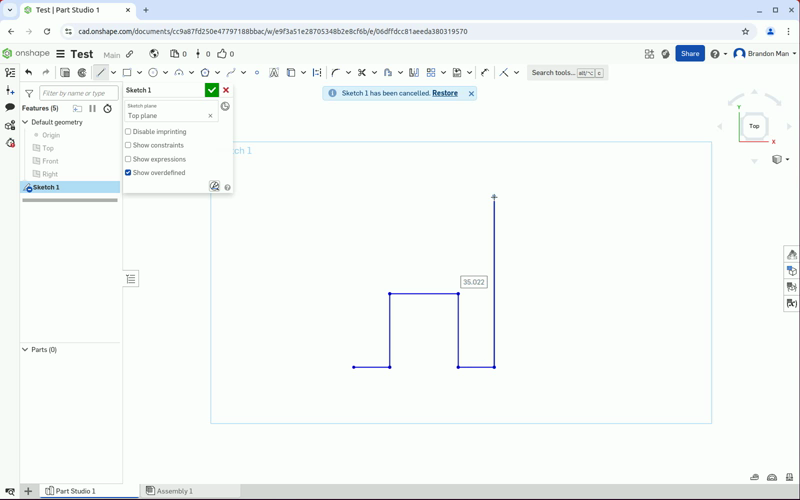
mouse_move(524, 196)
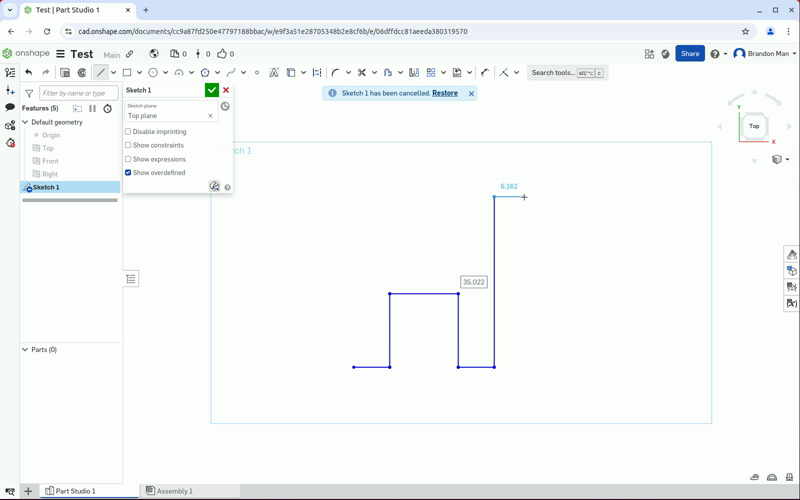
mouse_move(458, 196)
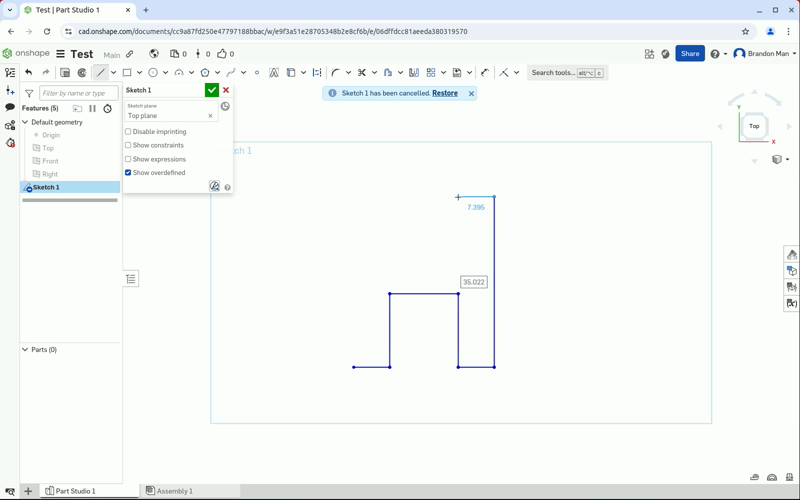
click(458, 196)
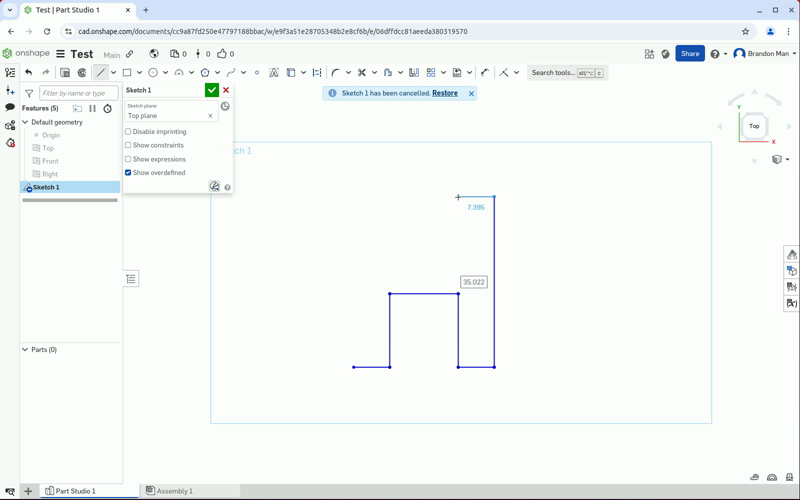
key_up(shift)
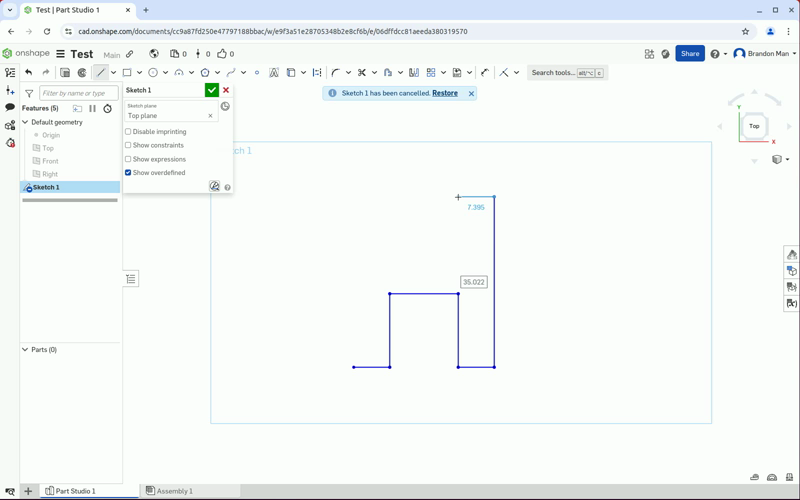
key_down(shift)
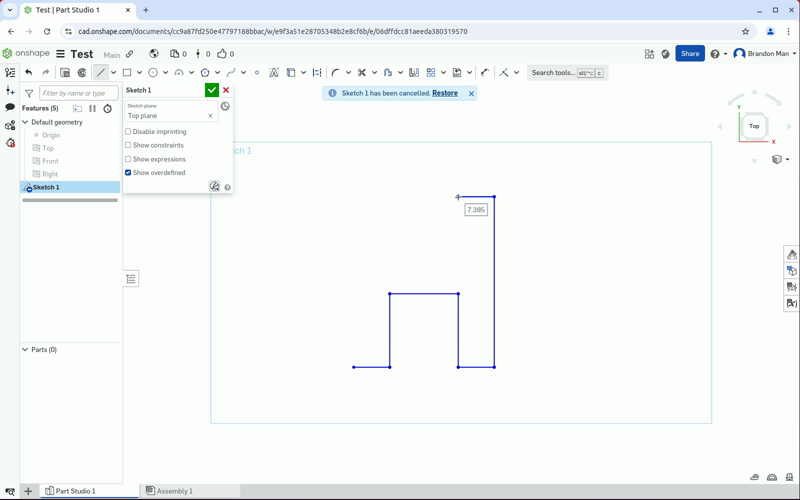
mouse_move(458, 263)
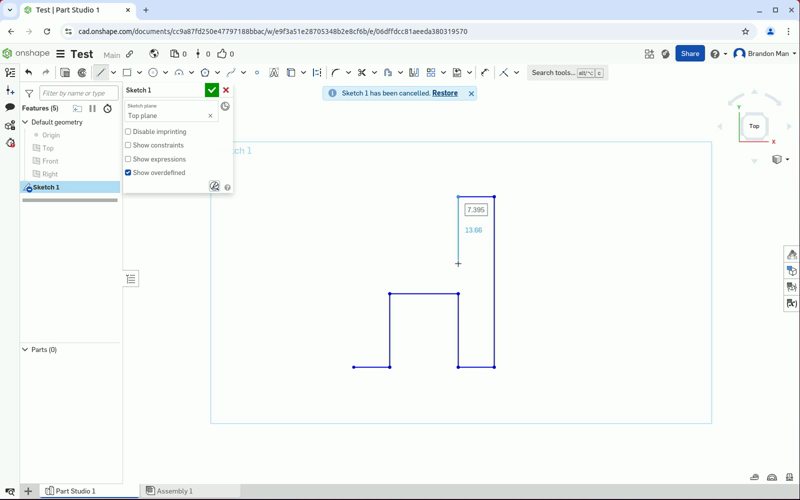
click(458, 263)
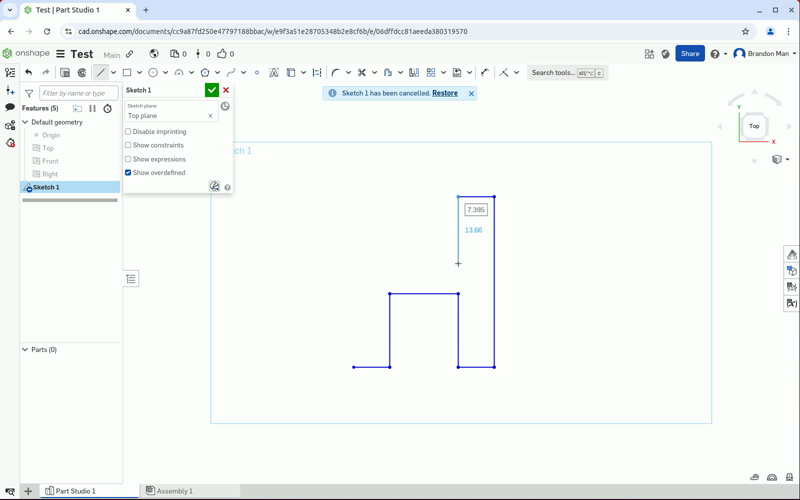
key_up(shift)
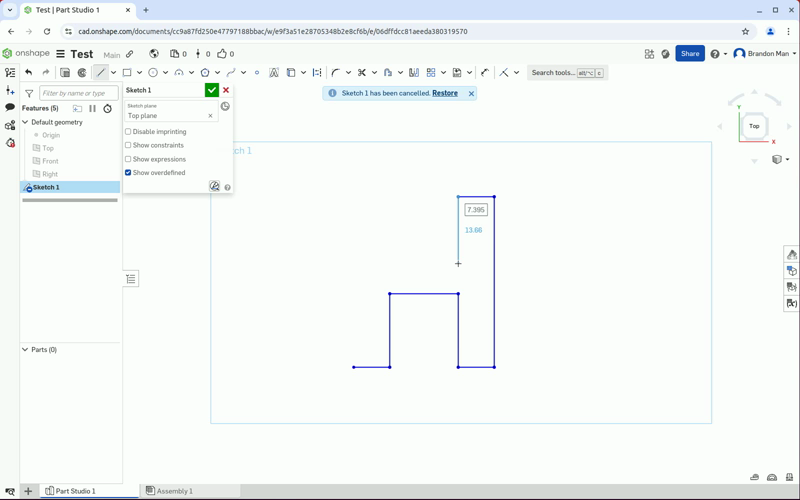
key_down(shift)
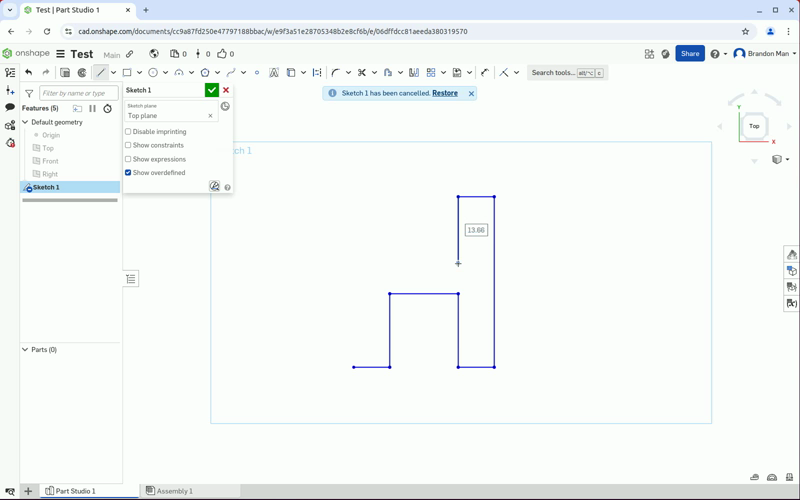
mouse_move(389, 263)
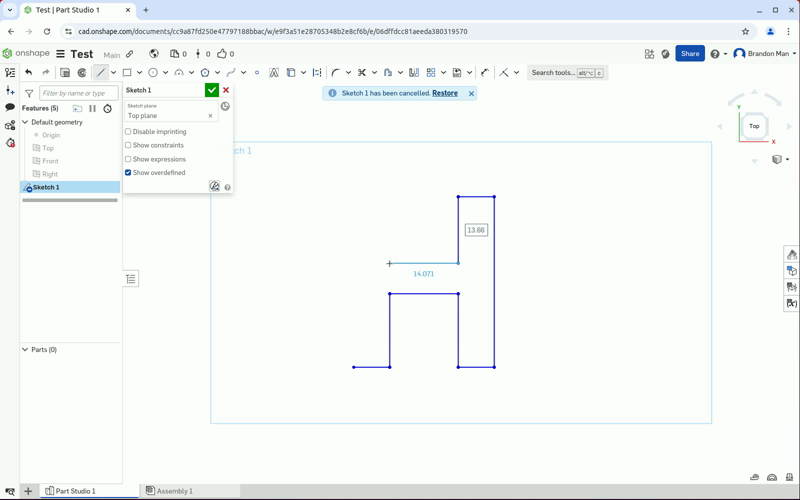
click(389, 263)
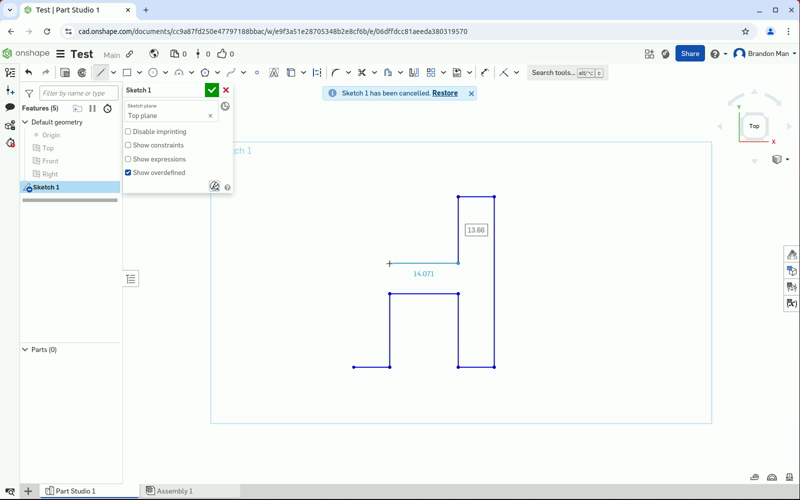
key_up(shift)
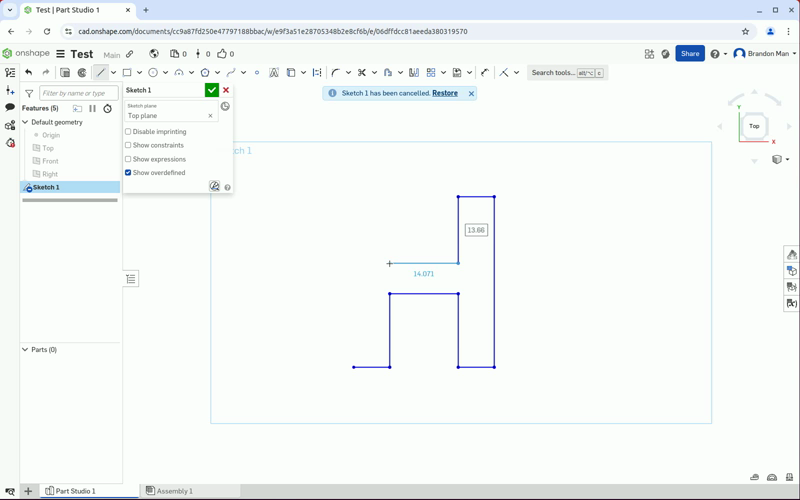
key_down(shift)
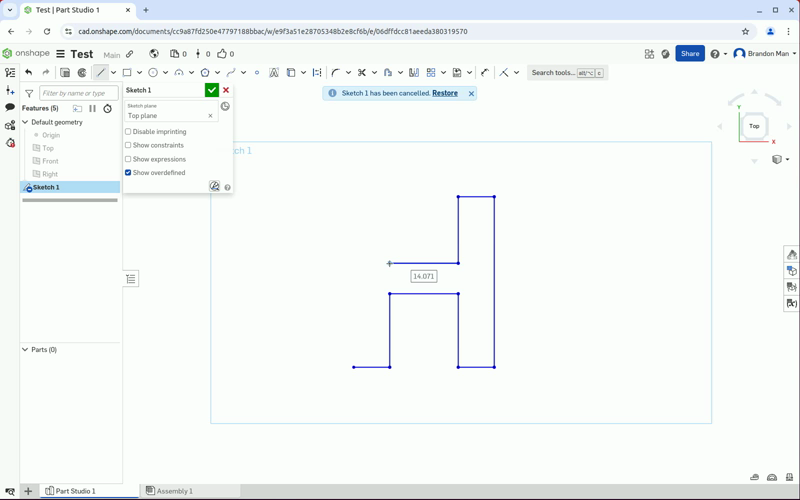
mouse_move(389, 196)
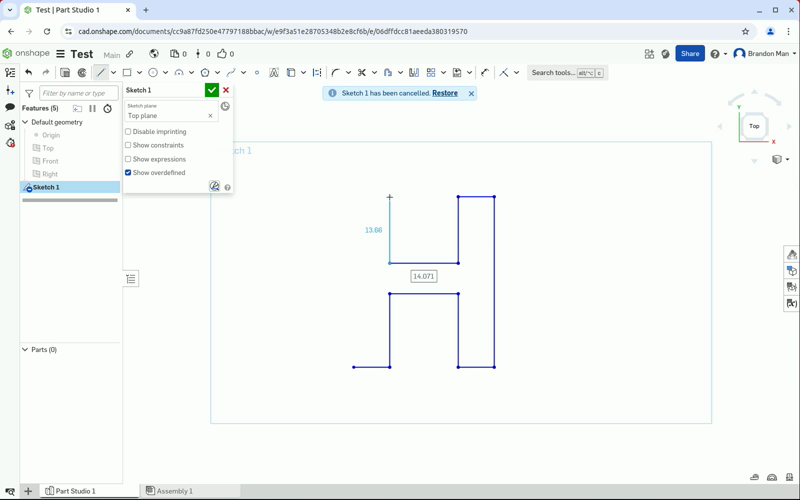
click(389, 196)
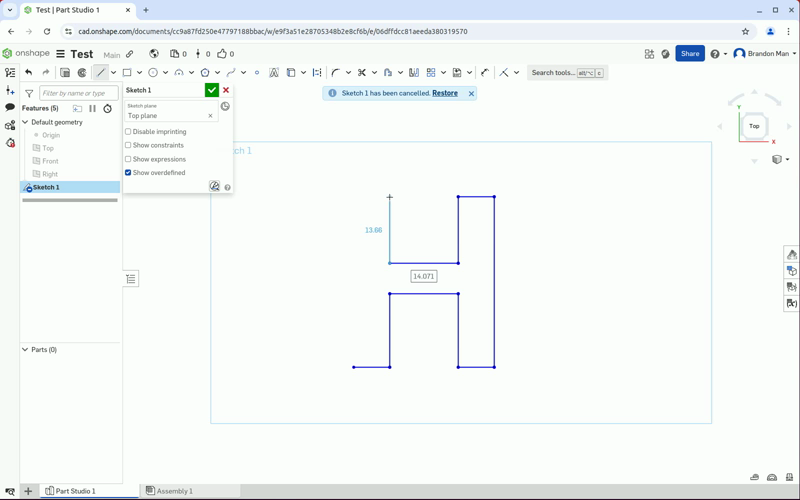
key_up(shift)
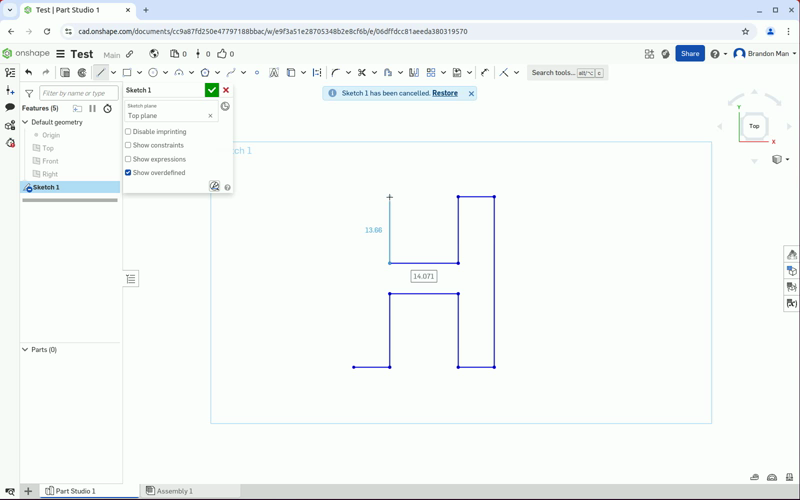
key_down(shift)
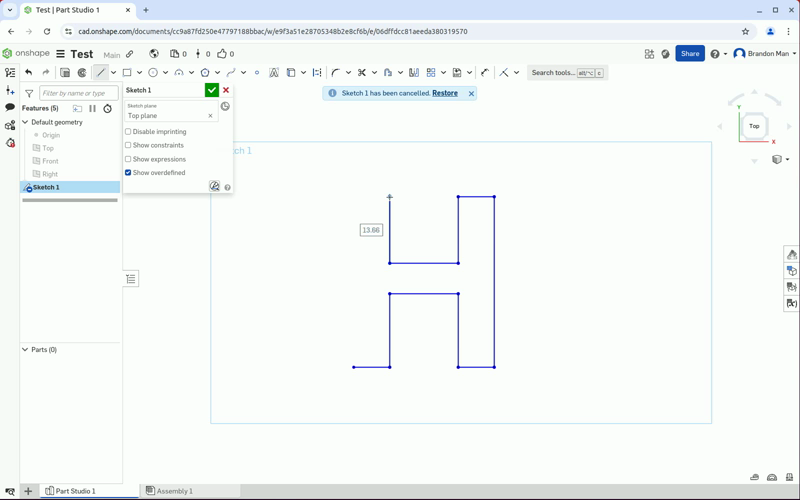
mouse_move(420, 196)
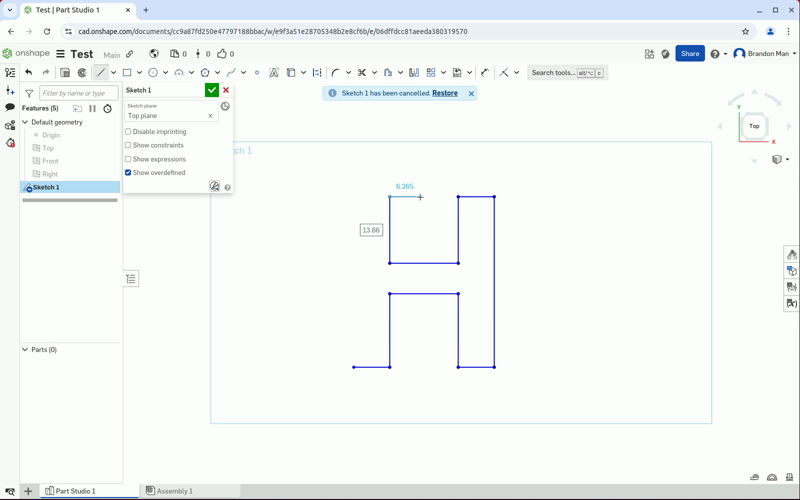
mouse_move(353, 196)
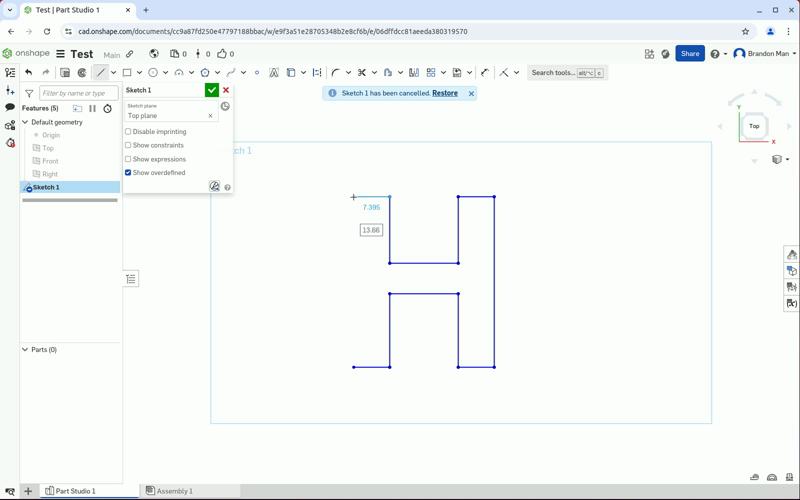
click(353, 196)
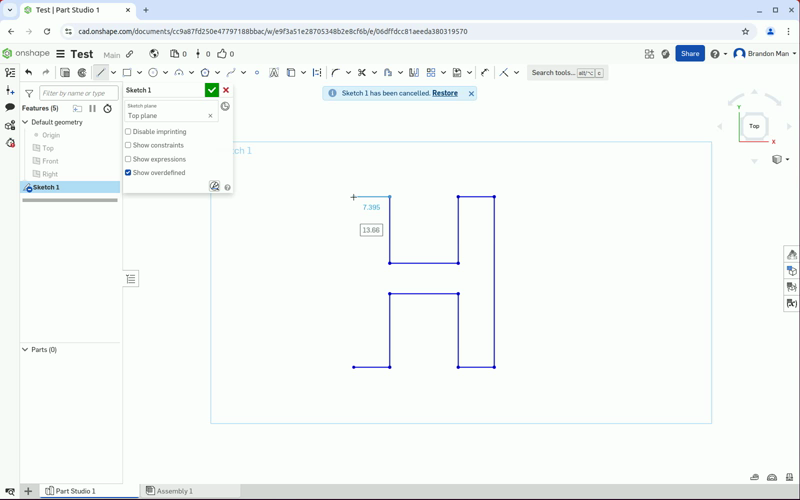
key_up(shift)
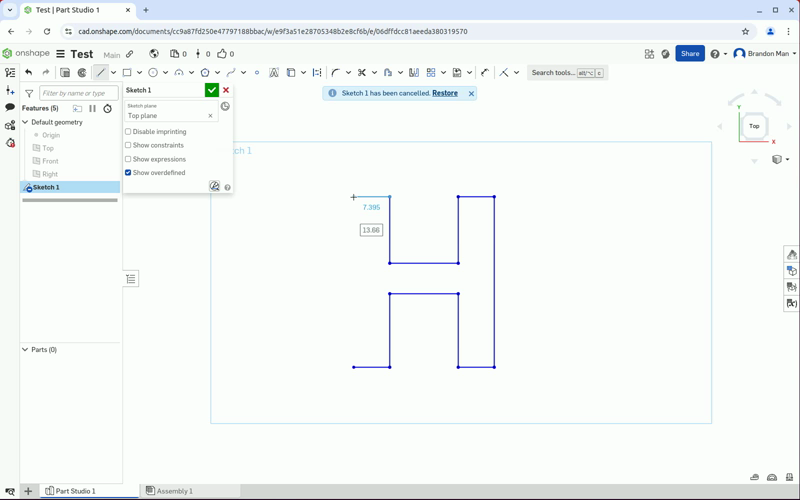
key_down(shift)
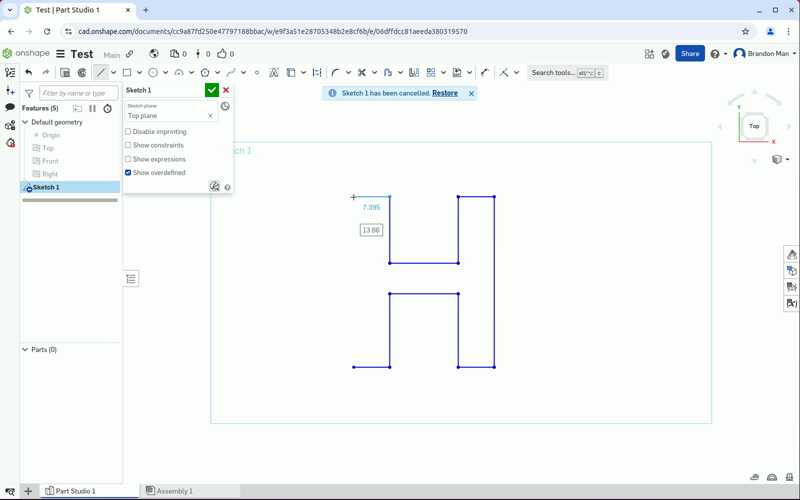
mouse_move(353, 367)
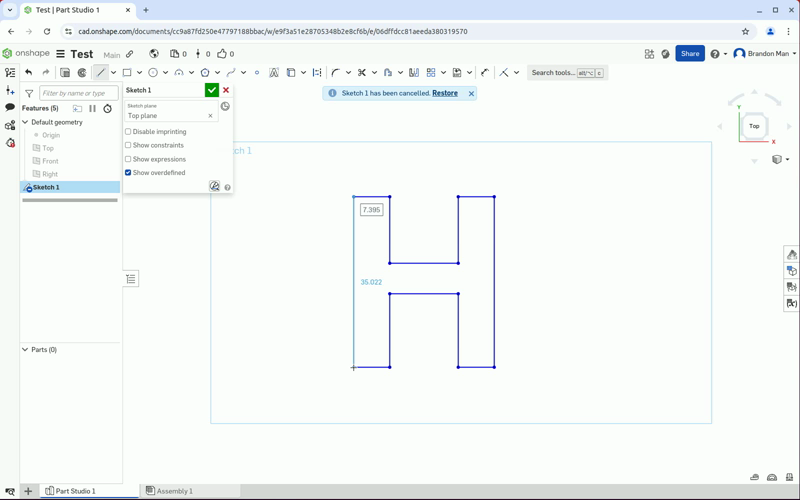
key_up(shift)
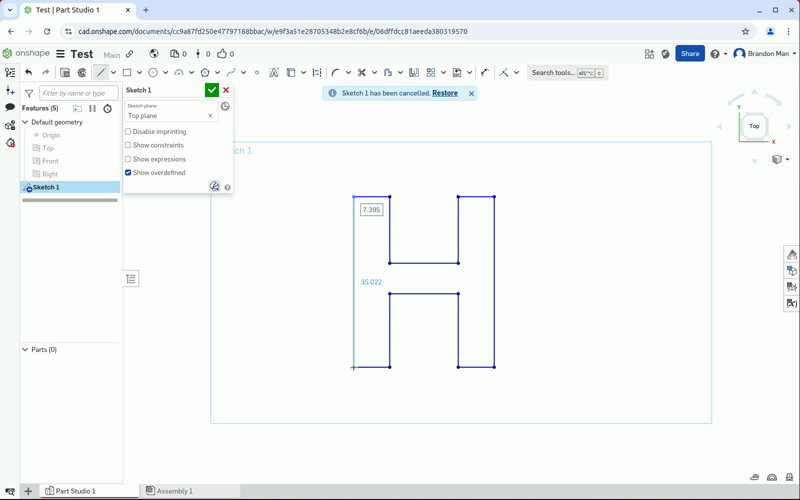
click(353, 367)
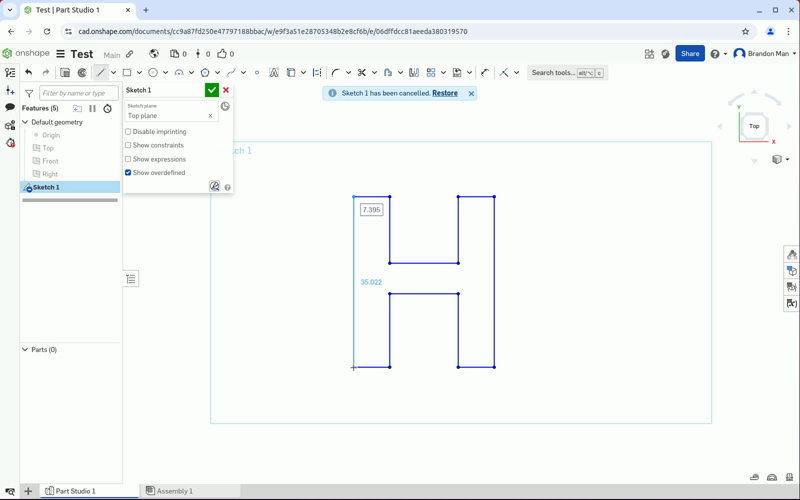
key(esc)
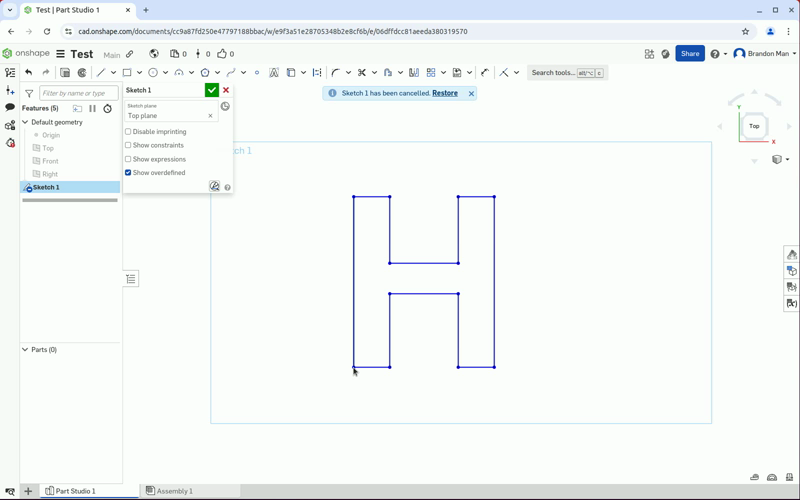
mouse_move(369, 341)
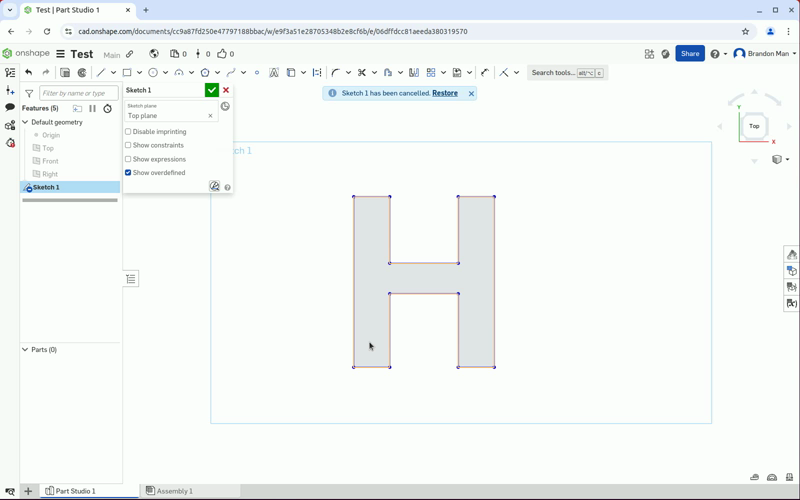
click(369, 341)
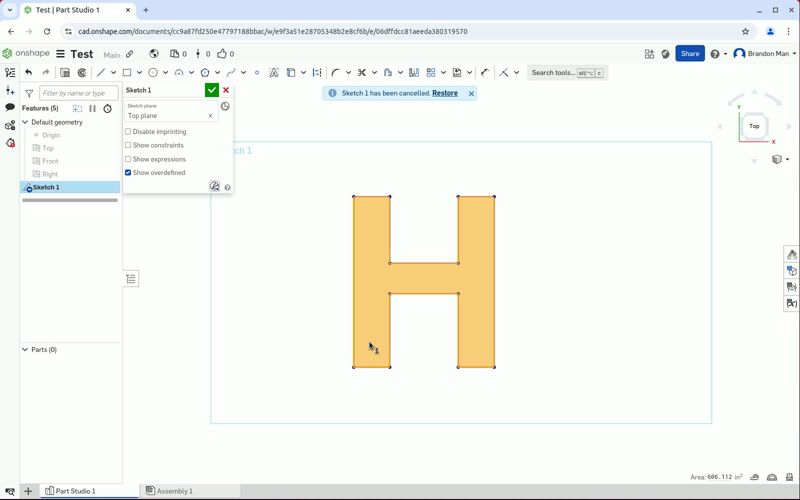
mouse_move(73, 352)
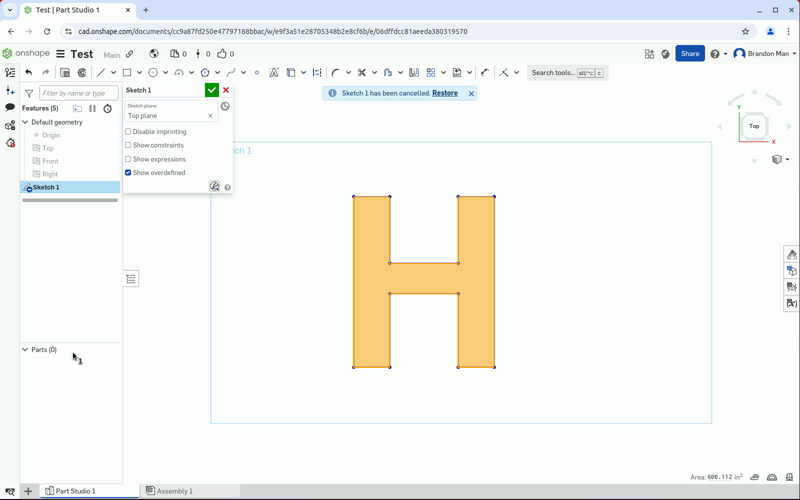
key(shift+y)
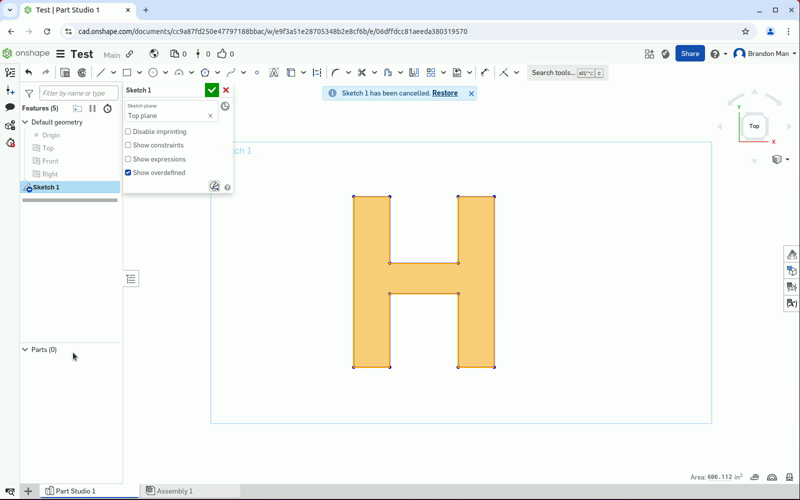
key(shift+e)
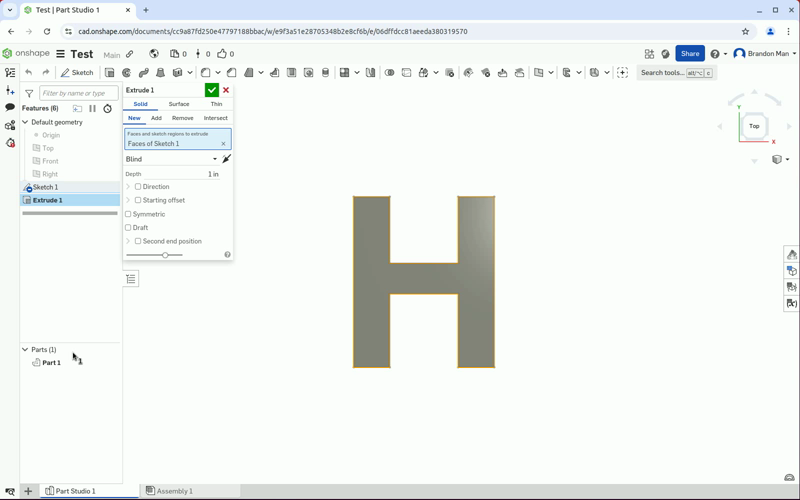
mouse_move(143, 106)
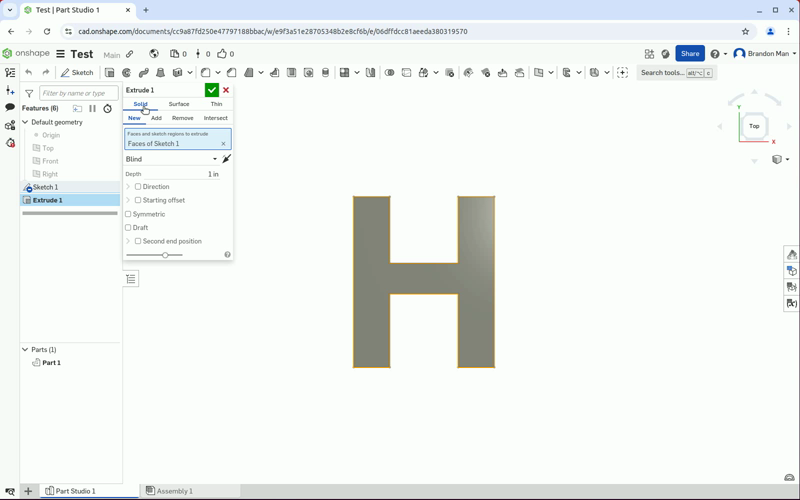
click(143, 106)
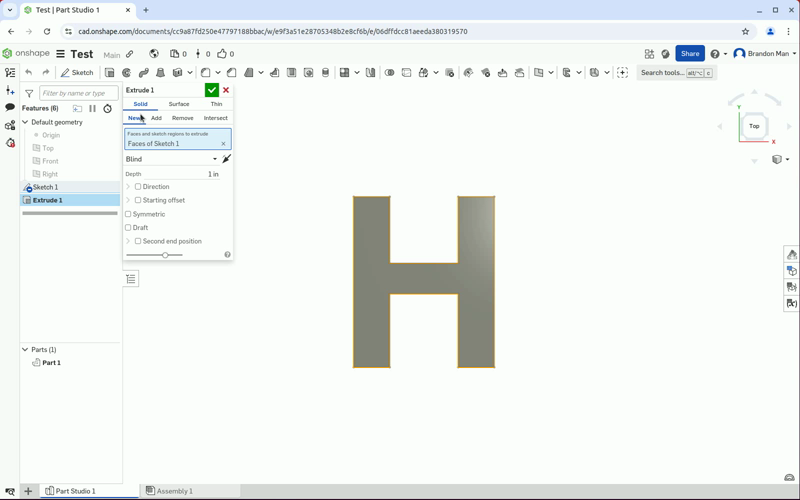
mouse_move(137, 120)
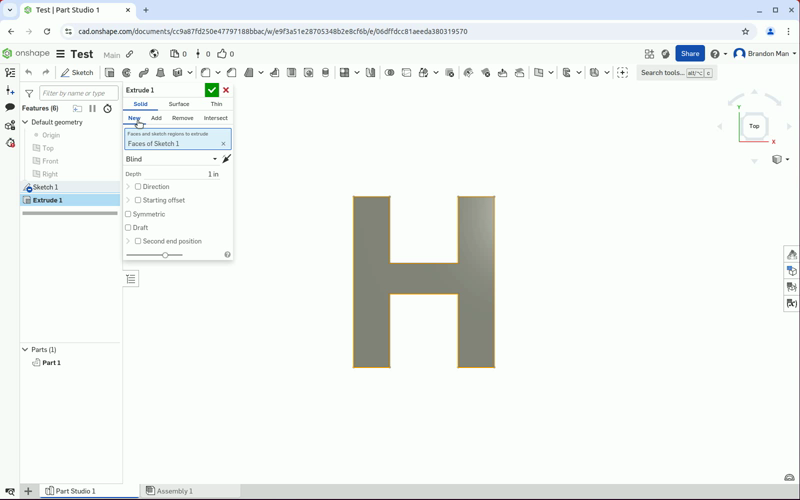
click(137, 120)
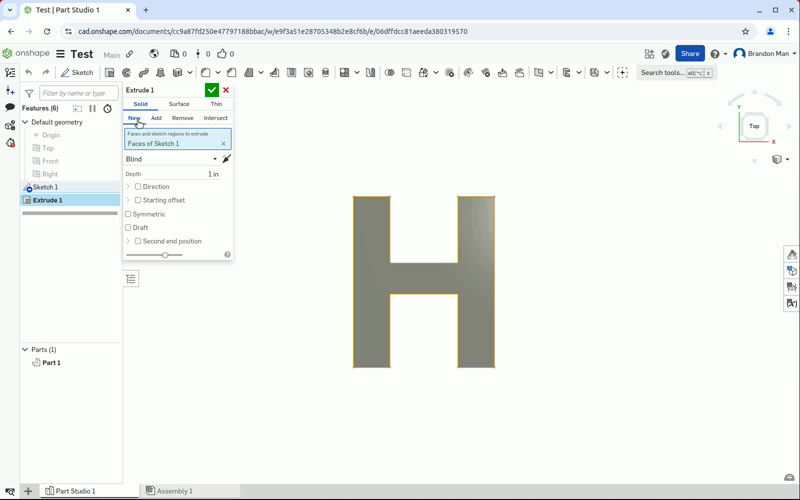
key(tab, 4)
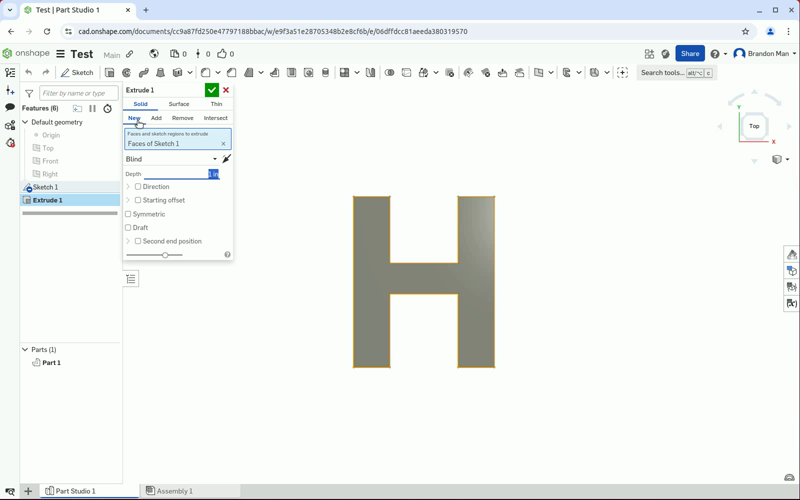
text(4.814)
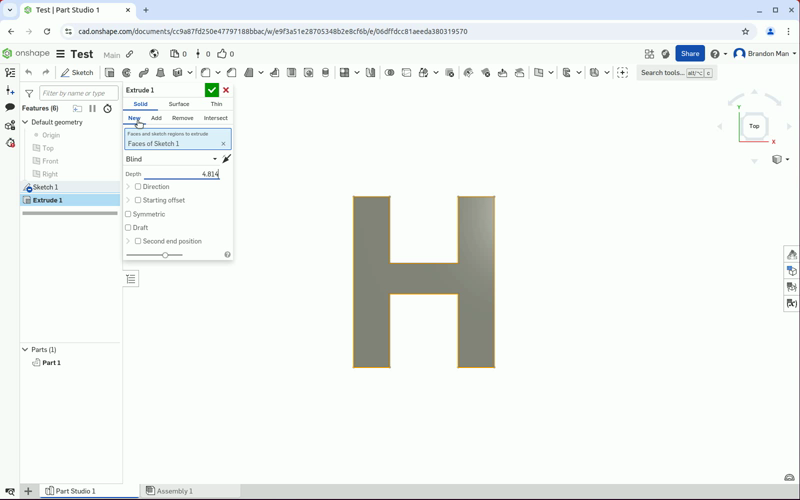
key(enter)
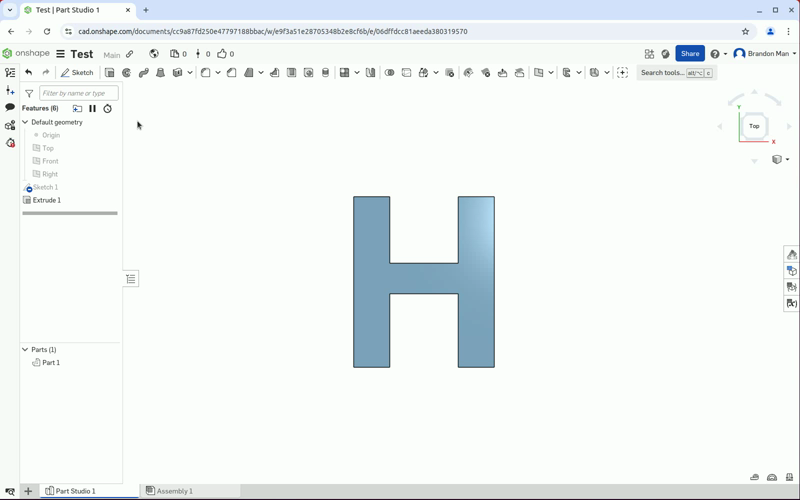
key(shift+h)
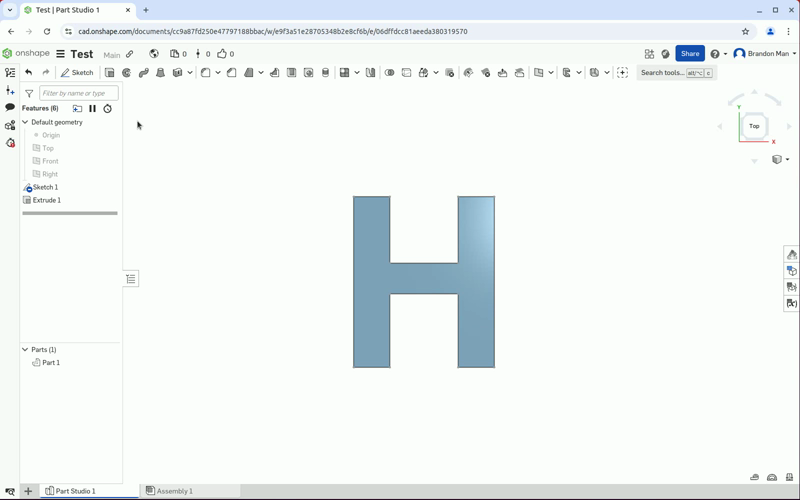
key(shift+h)
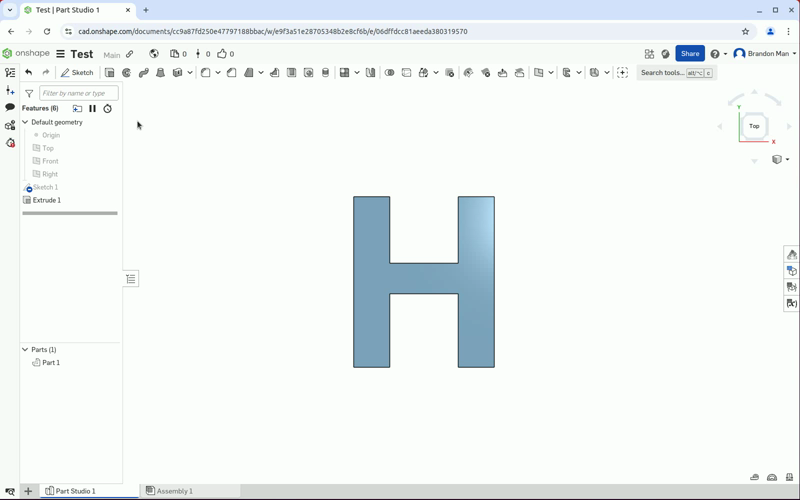
mouse_move(73, 189)
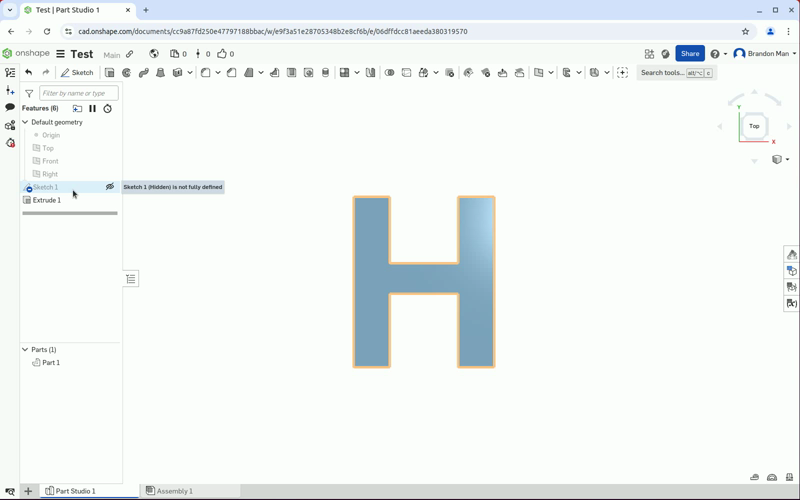
click(73, 189)
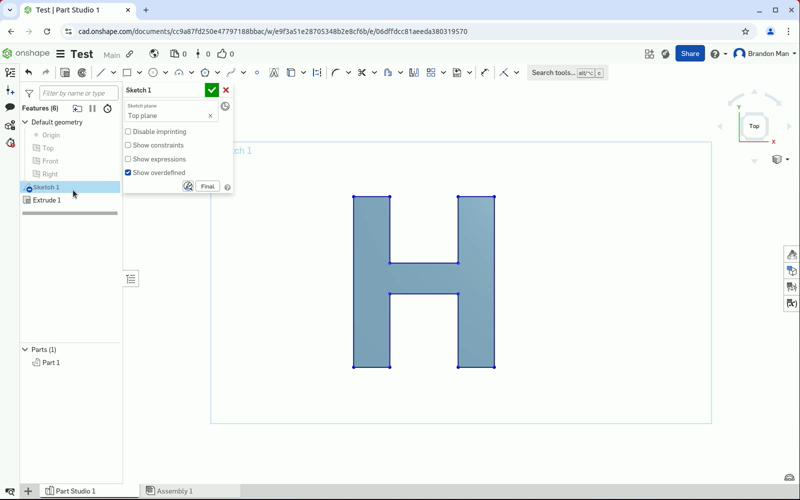
mouse_move(229, 92)
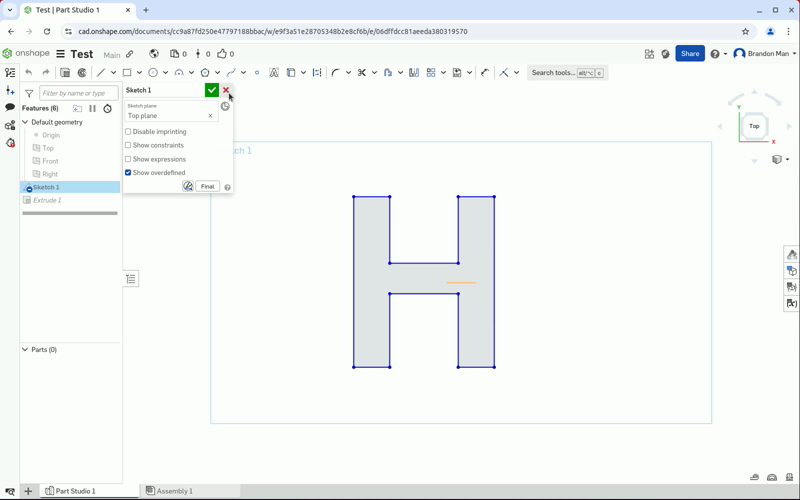
click(229, 92)
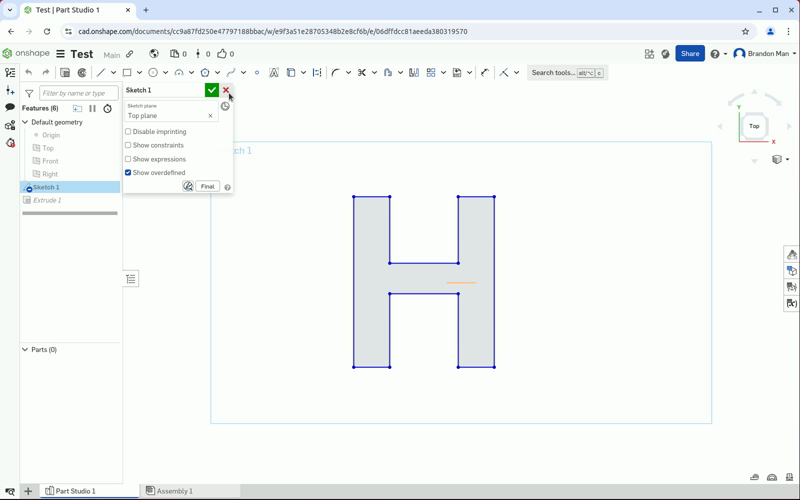
key(shift+s)
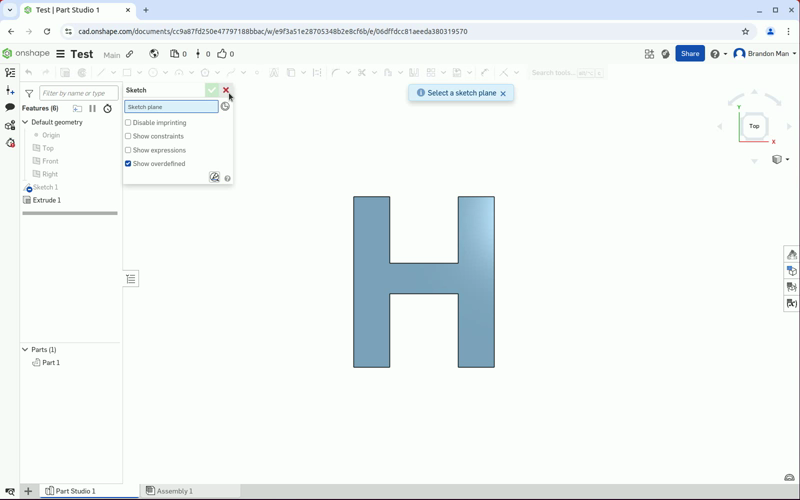
mouse_move(73, 150)
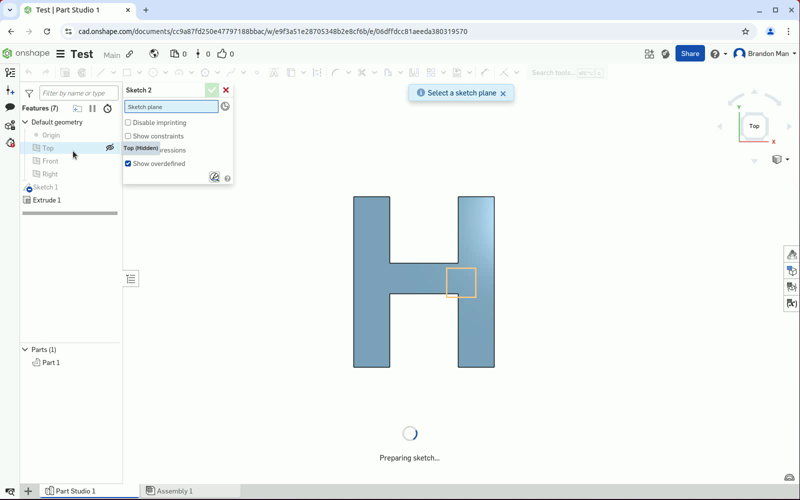
click(73, 150)
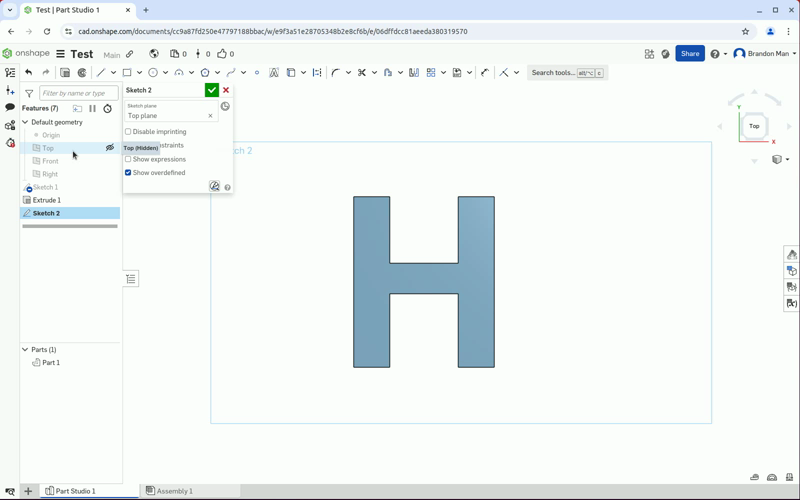
mouse_move(73, 352)
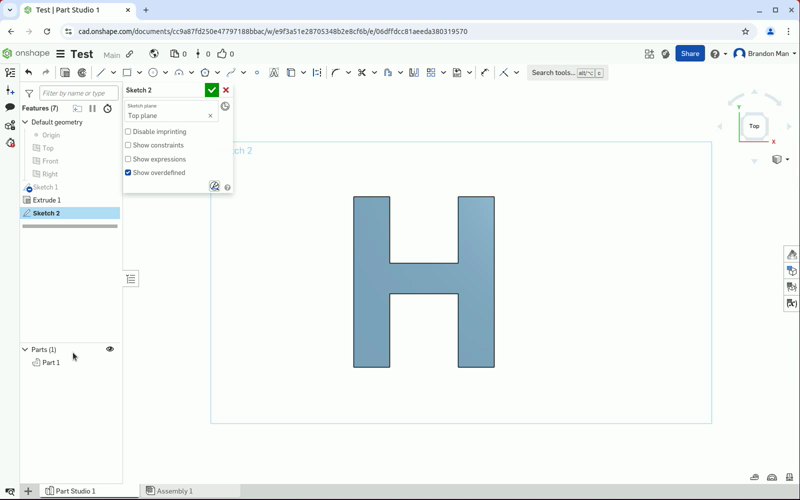
key(y)
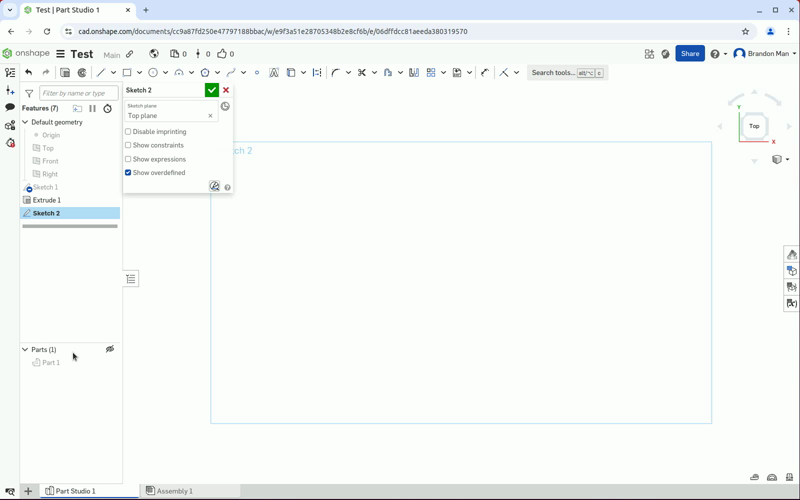
key(l)
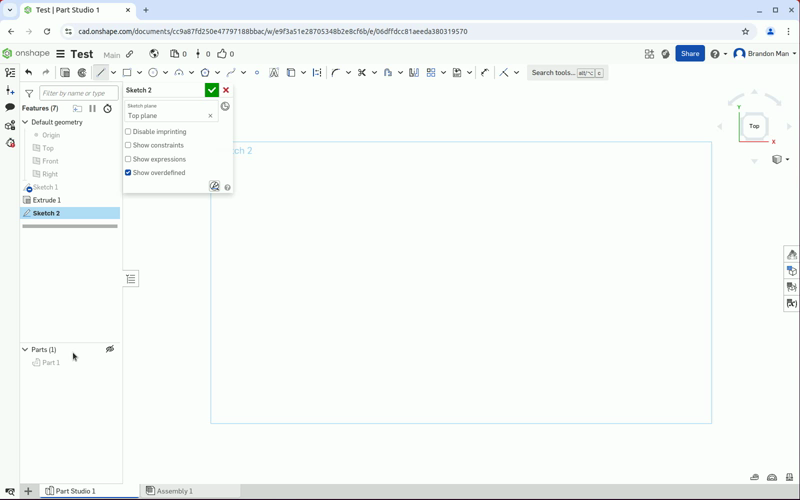
key_down(shift)
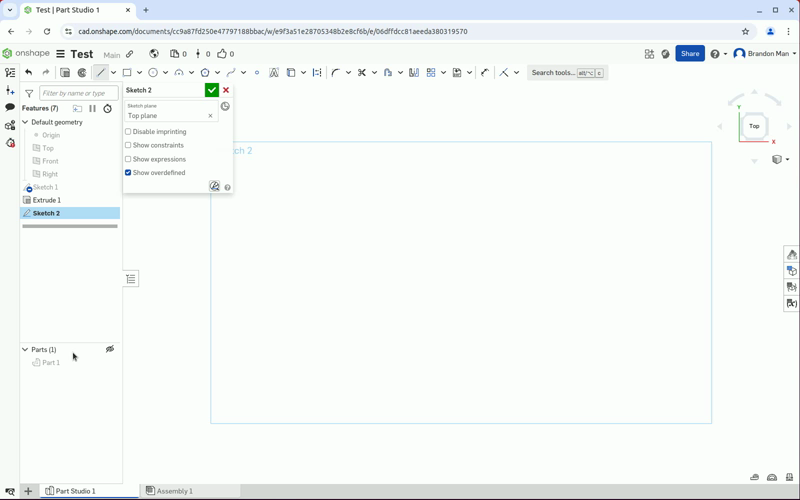
mouse_move(537, 367)
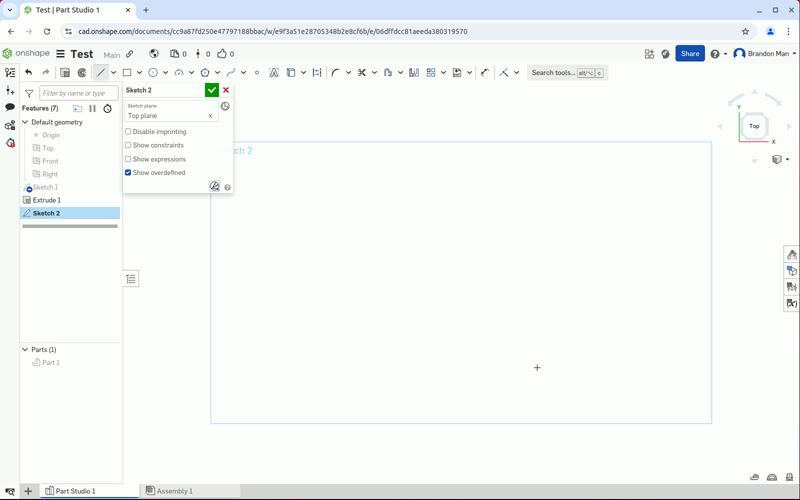
click(537, 367)
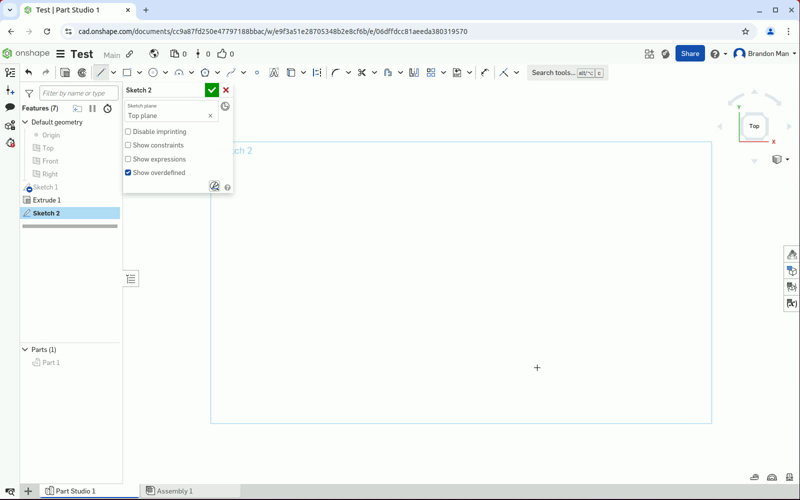
key_up(shift)
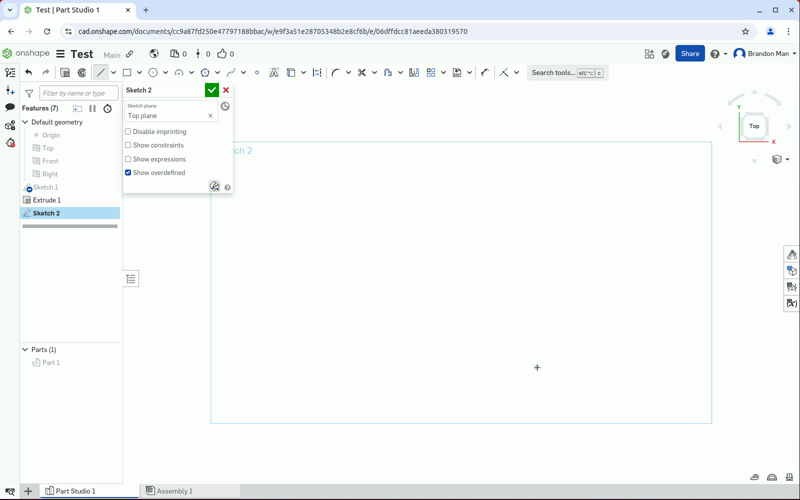
key_down(shift)
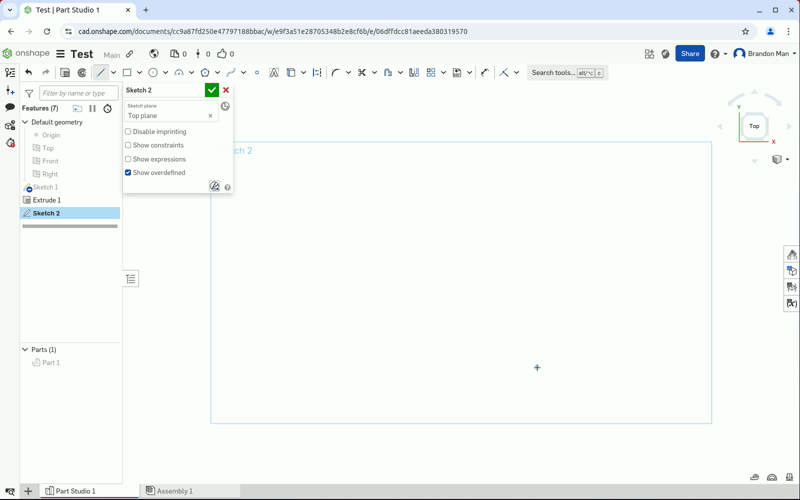
mouse_move(567, 367)
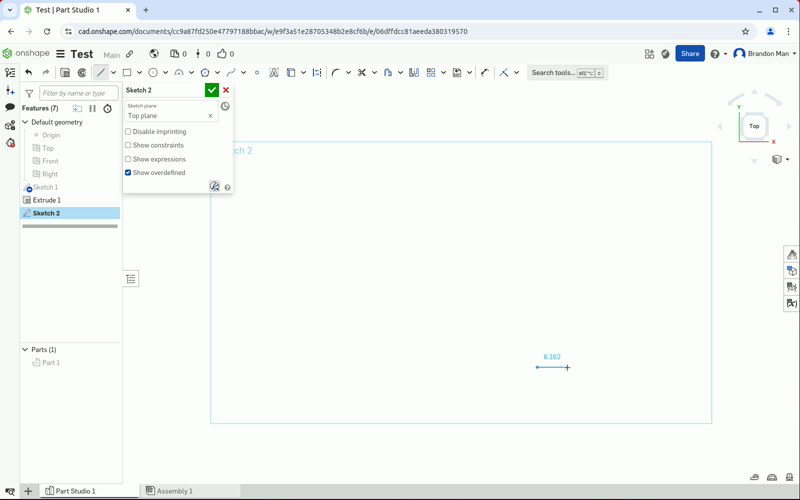
mouse_move(573, 367)
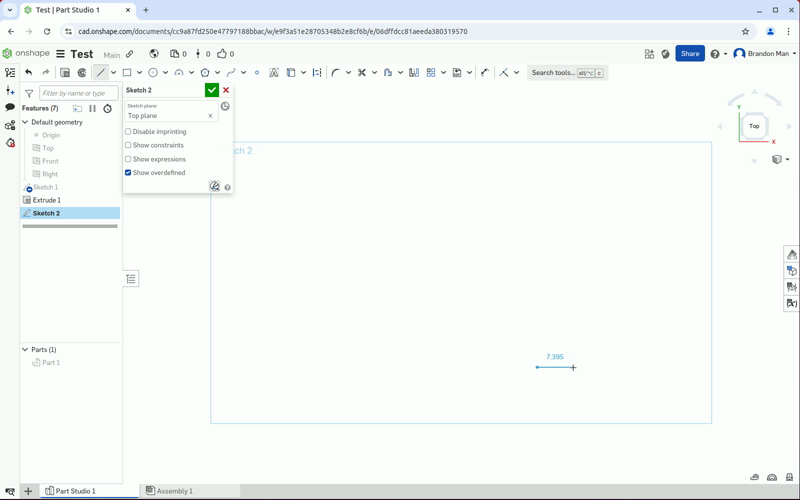
click(573, 367)
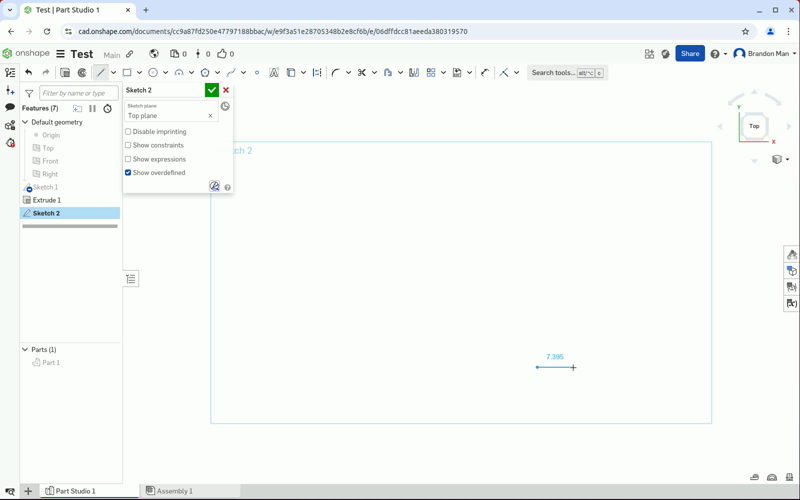
key_up(shift)
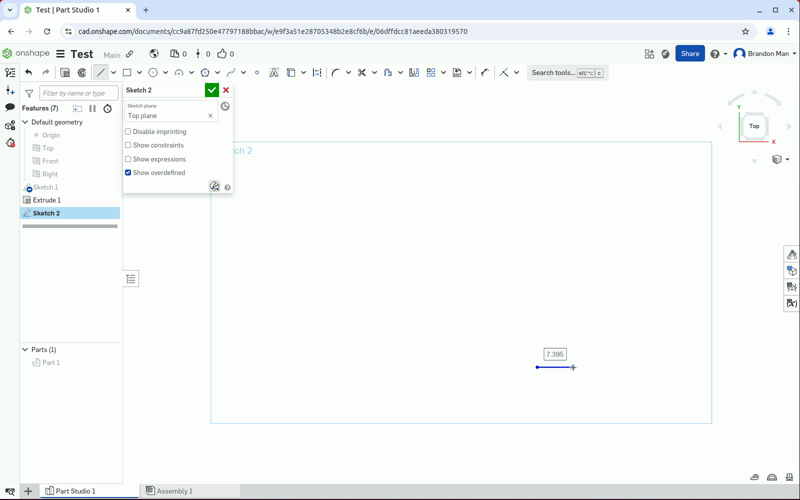
key_down(shift)
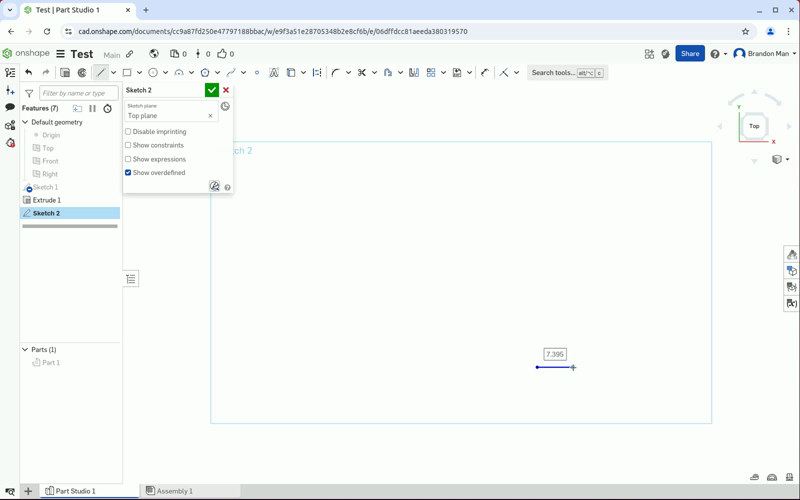
mouse_move(573, 196)
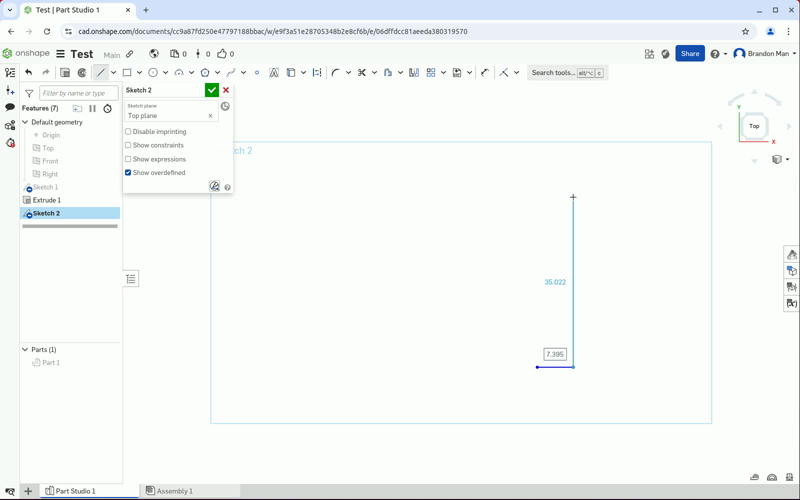
click(573, 196)
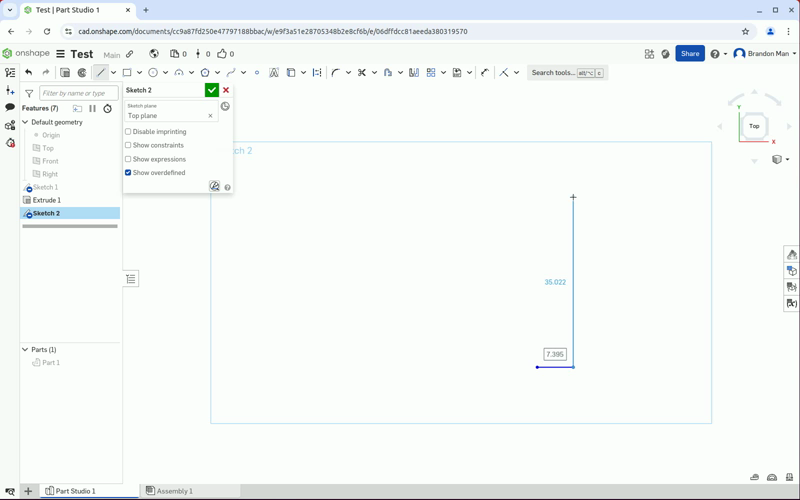
key_up(shift)
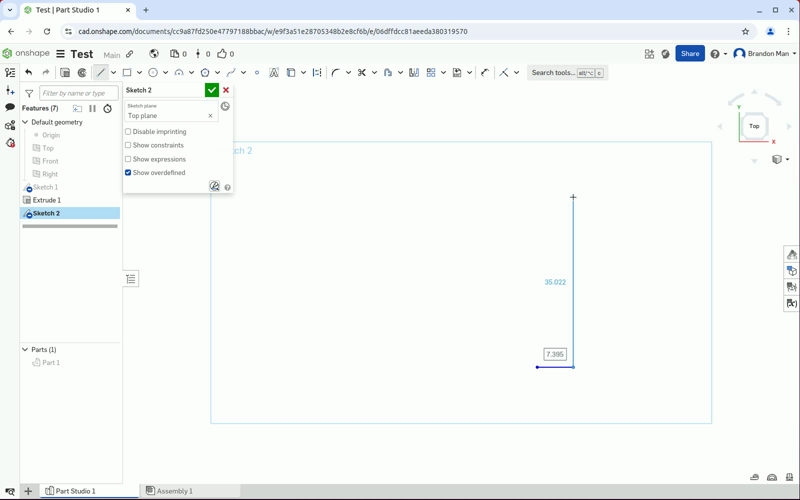
key_down(shift)
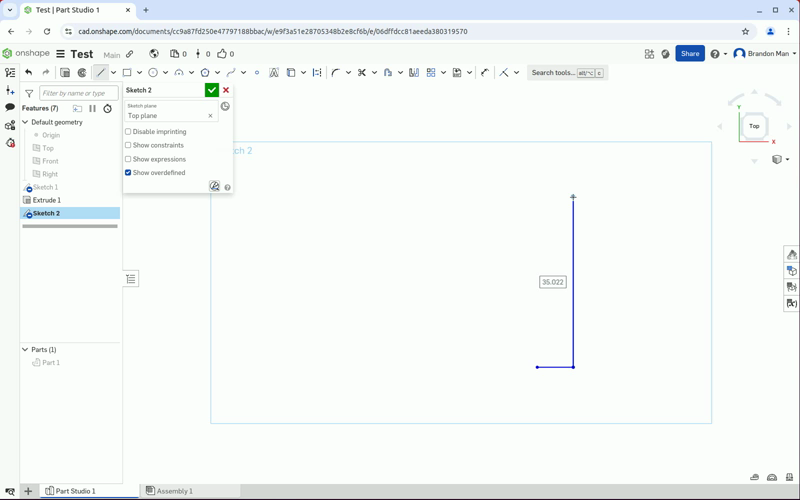
mouse_move(589, 196)
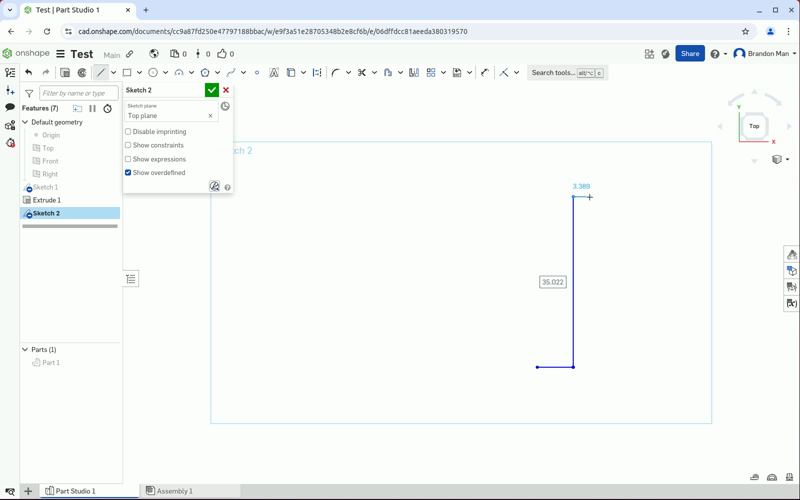
mouse_move(537, 196)
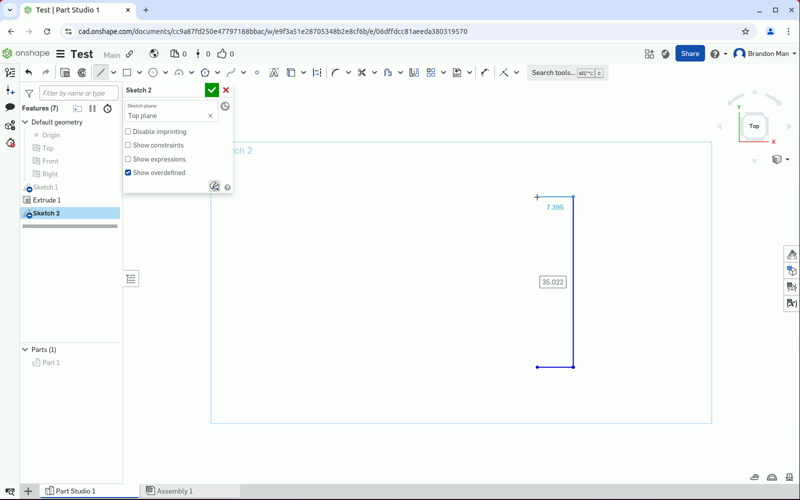
click(537, 196)
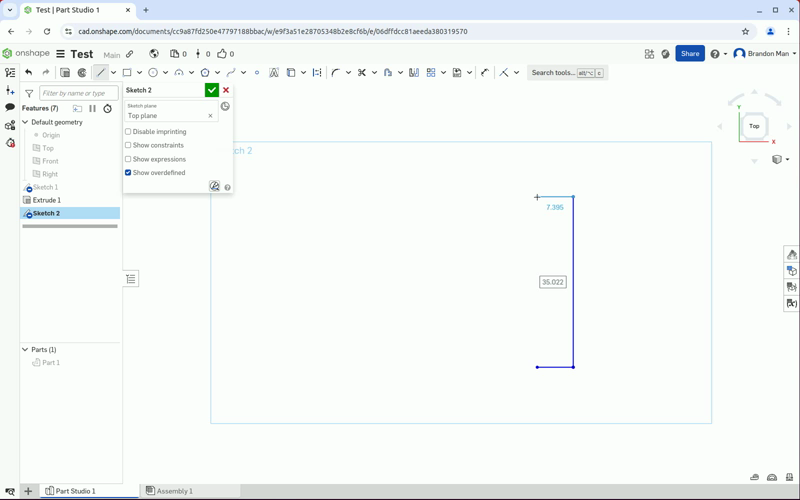
key_up(shift)
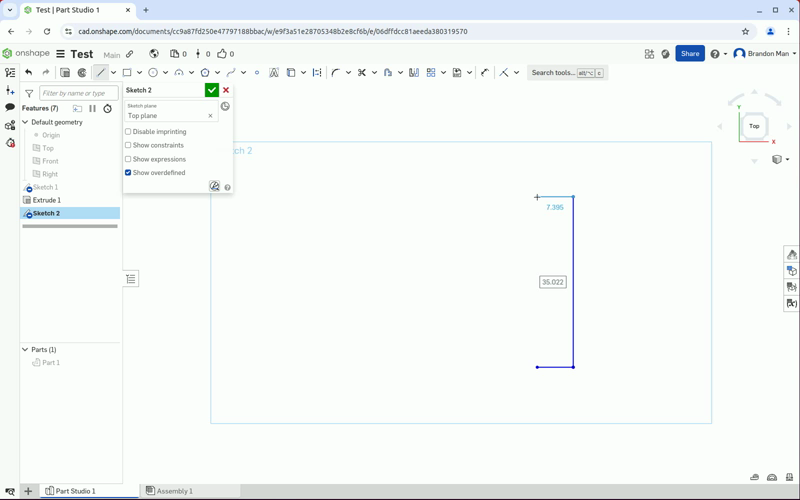
key_down(shift)
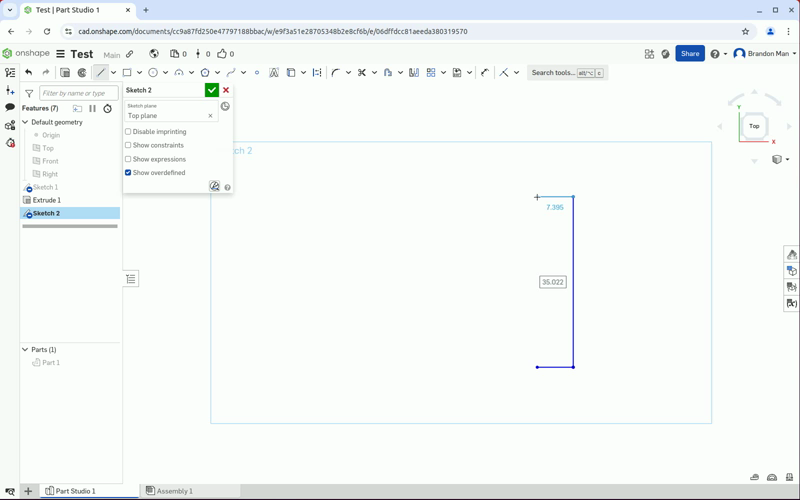
mouse_move(537, 367)
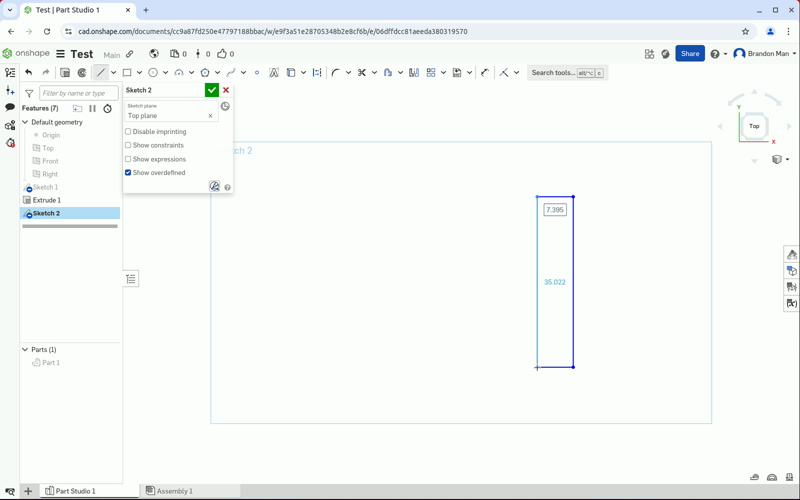
key_up(shift)
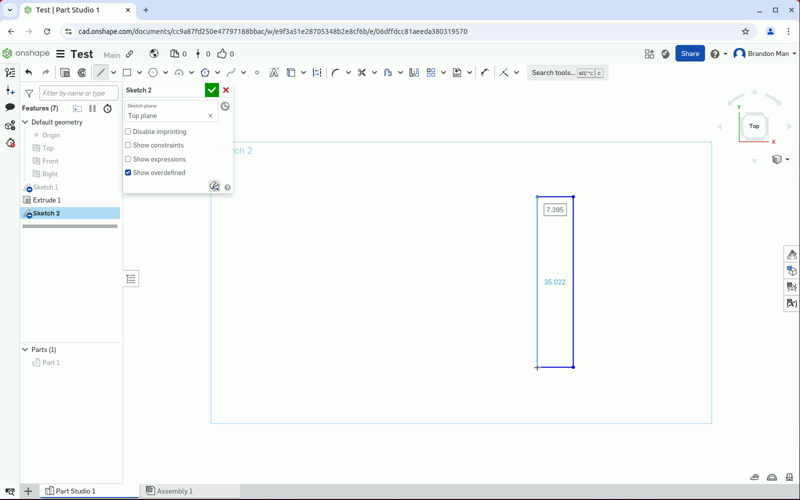
click(537, 367)
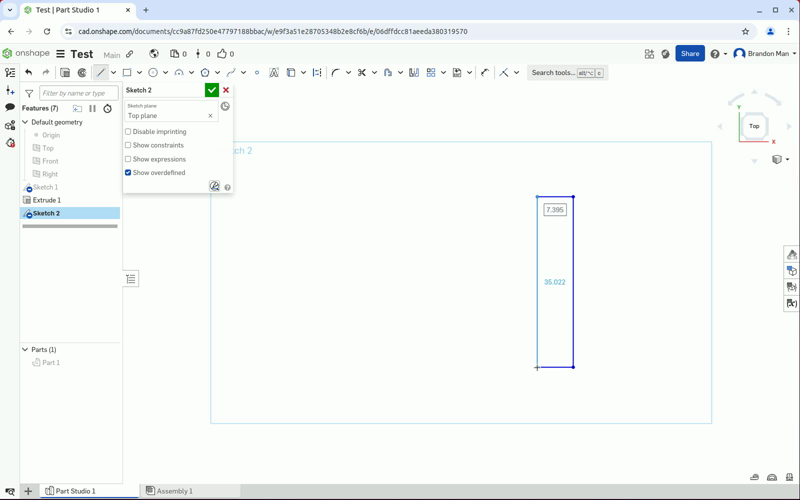
key(esc)
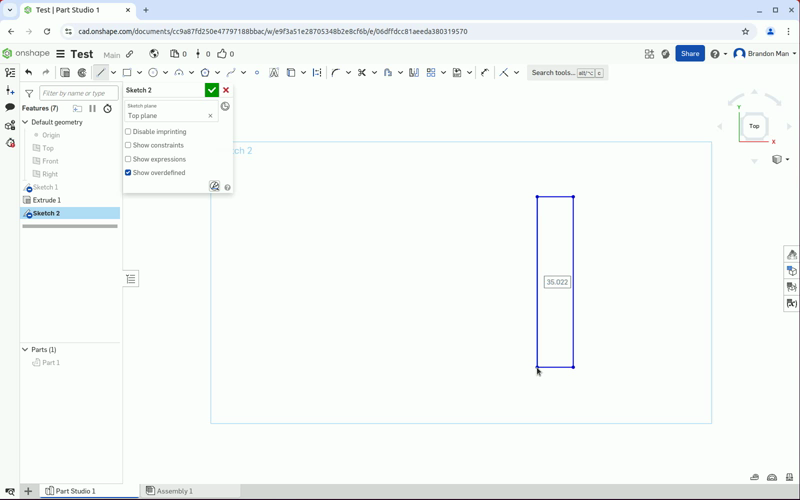
mouse_move(559, 209)
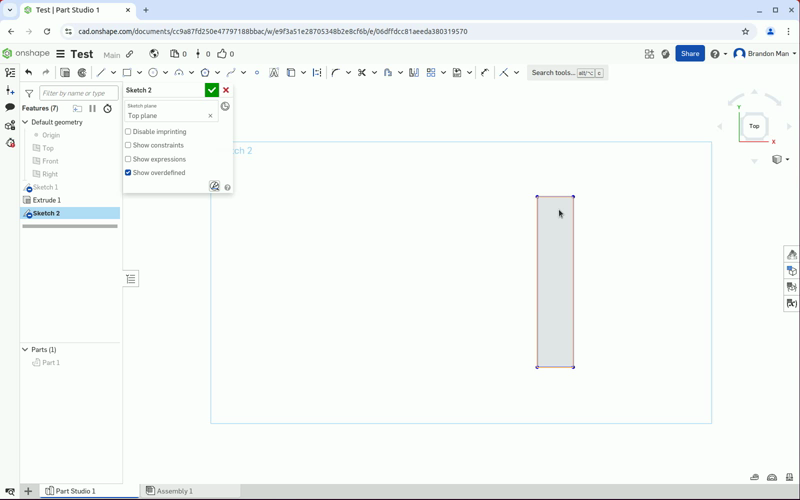
click(559, 209)
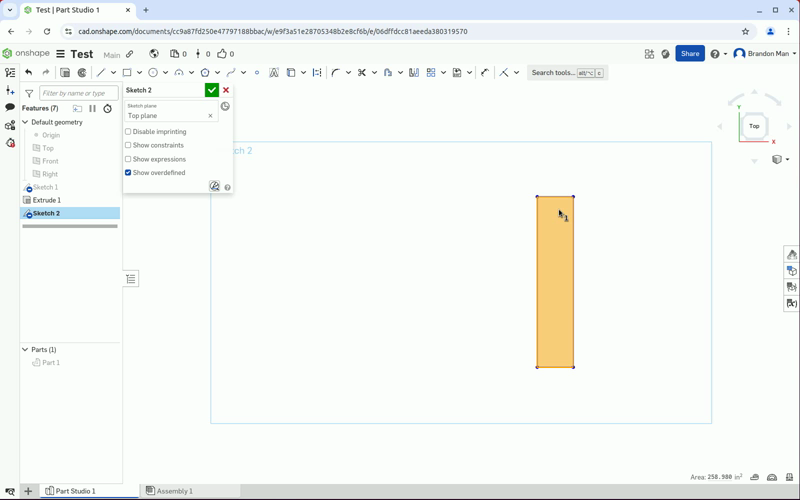
mouse_move(73, 352)
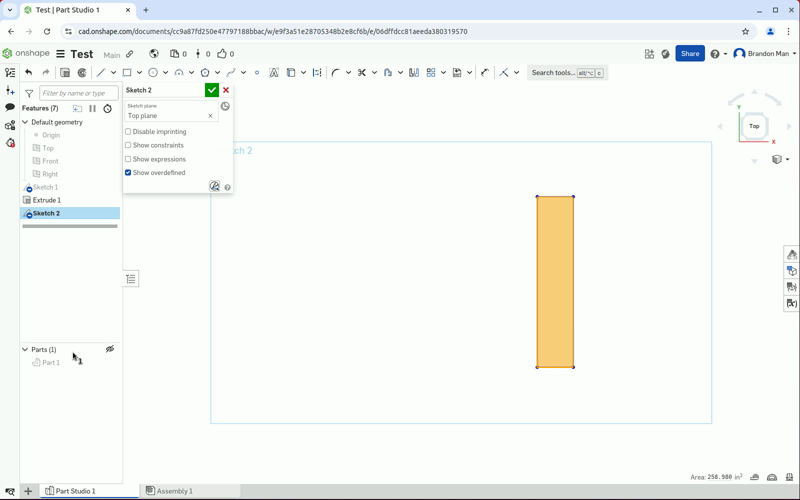
key(shift+y)
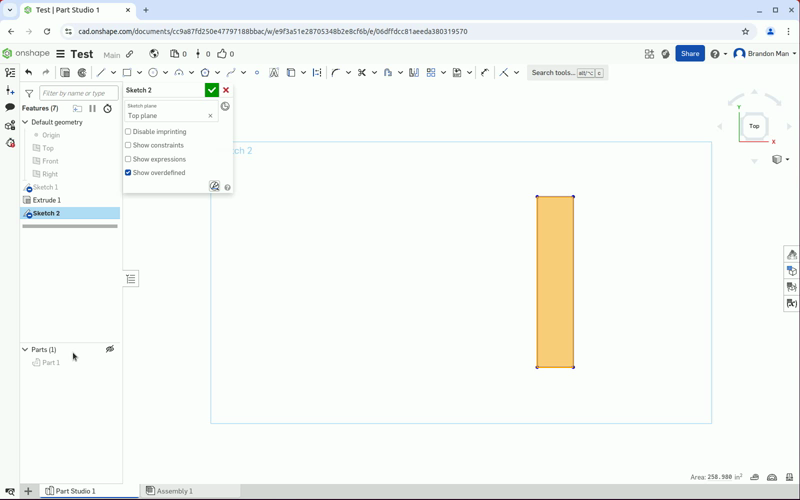
key(shift+e)
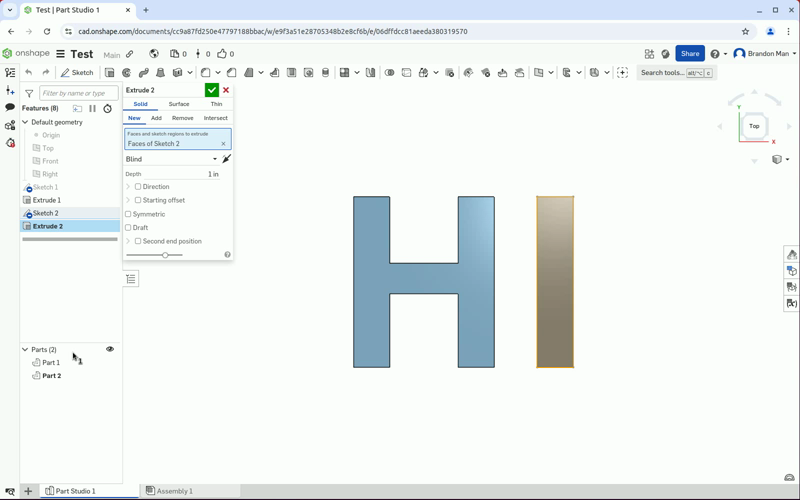
mouse_move(143, 106)
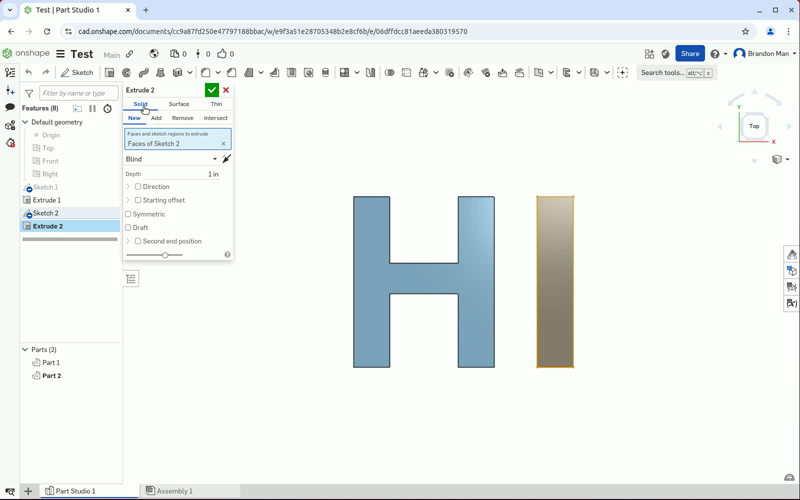
click(143, 106)
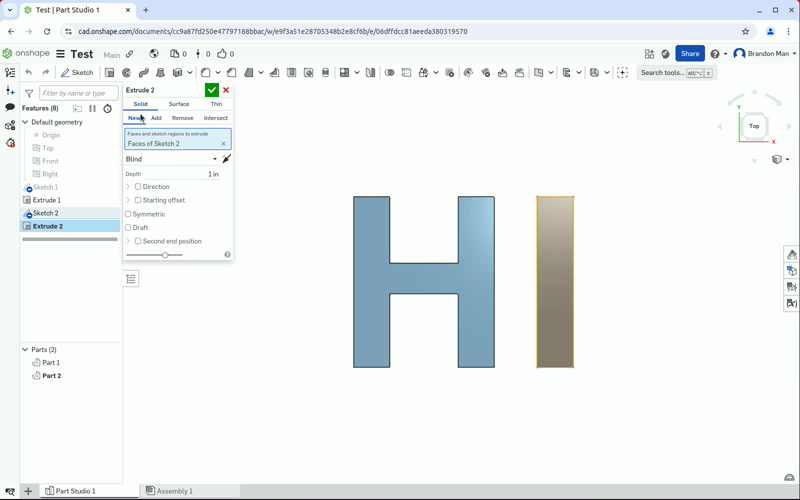
mouse_move(137, 120)
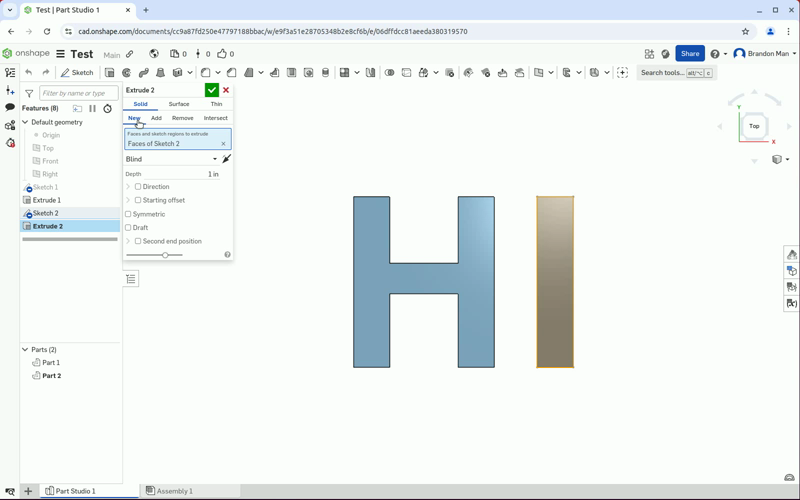
click(137, 120)
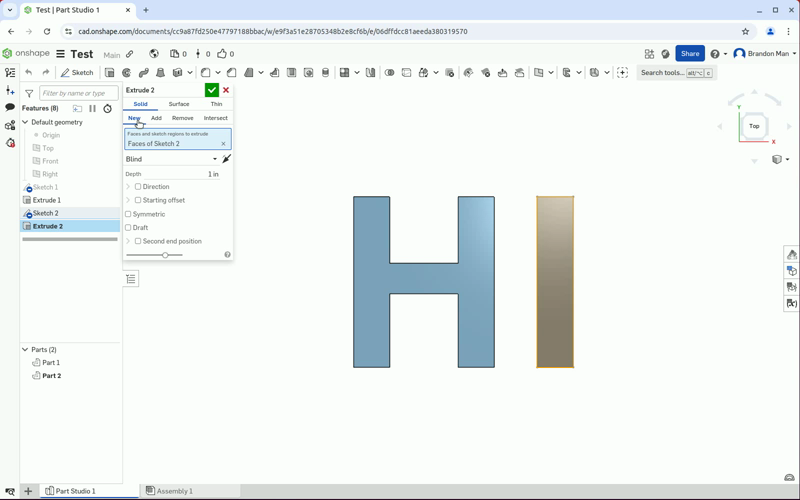
key(tab, 4)
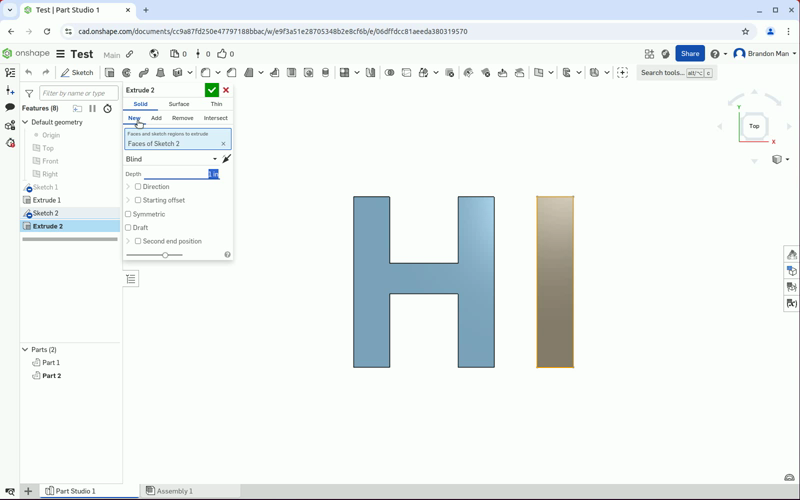
text(4.814)
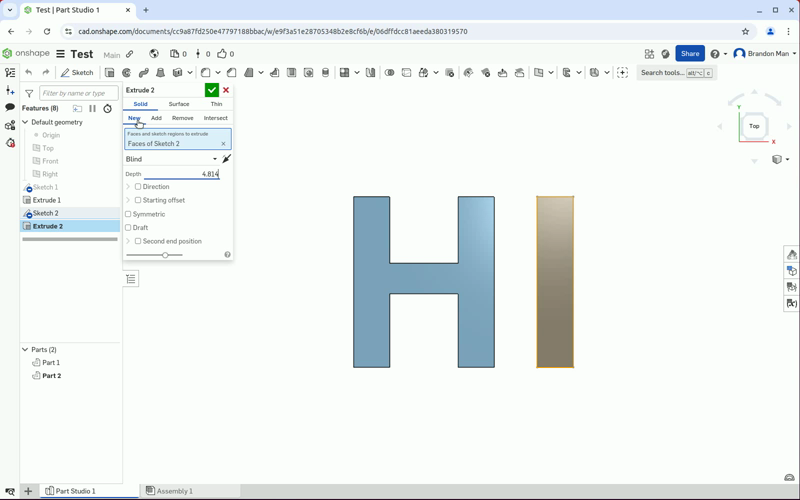
key(enter)
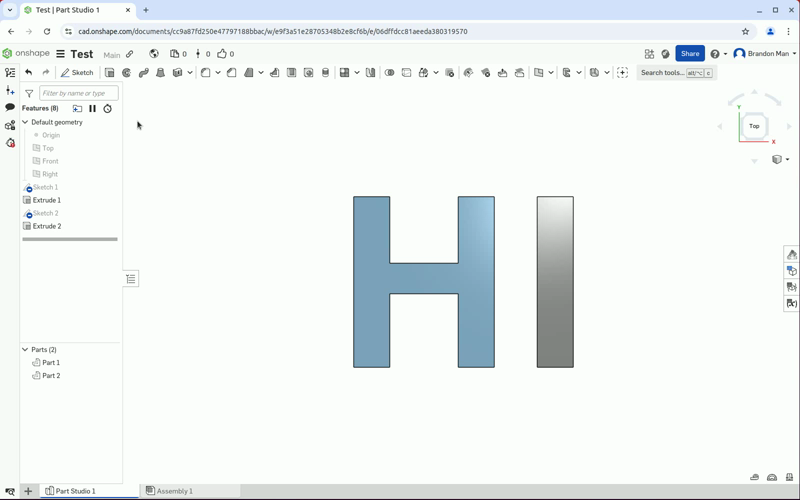
key(shift+h)
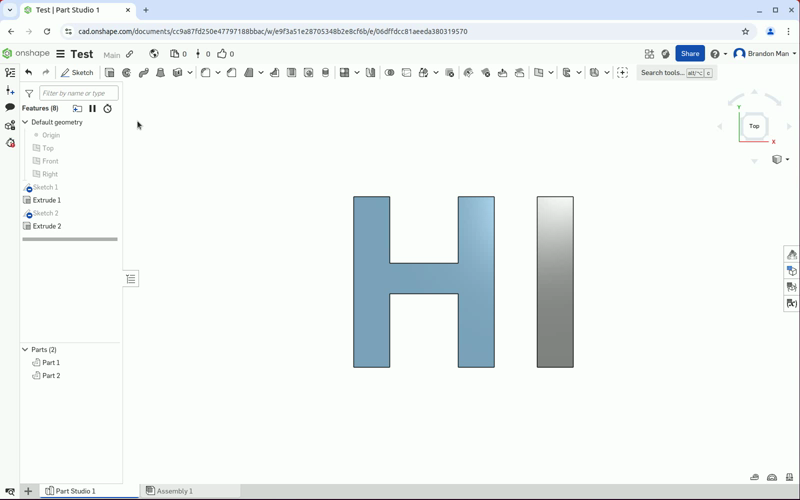
key(shift+h)
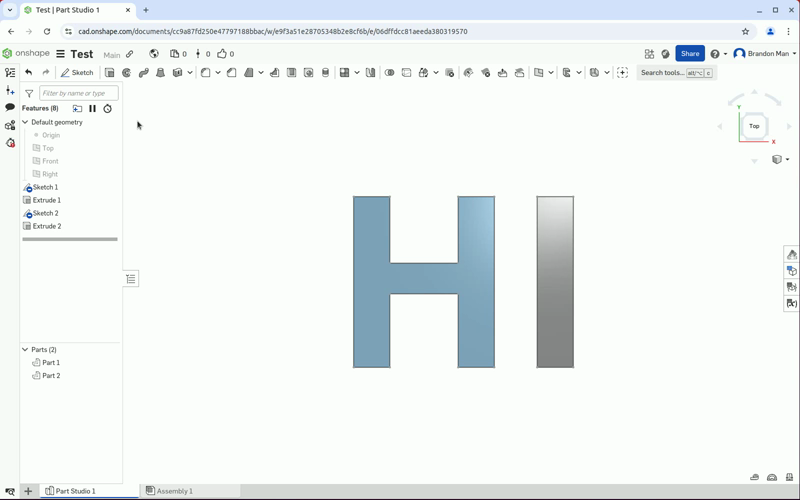
key(shift+7)
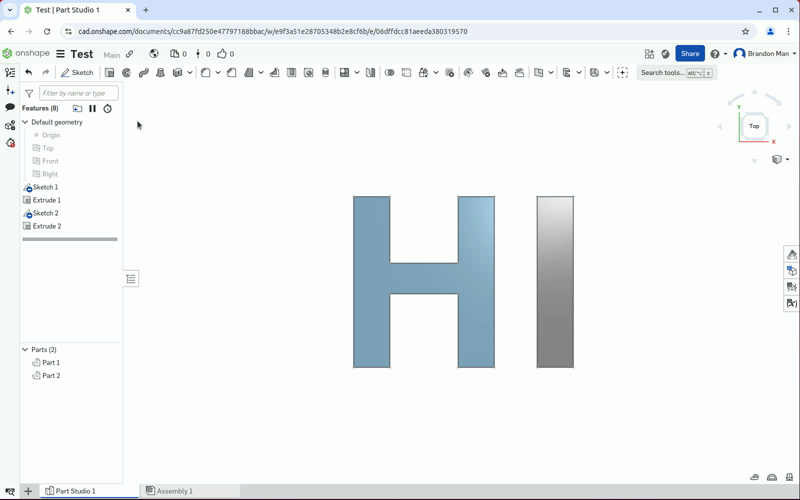
key(up, 3)
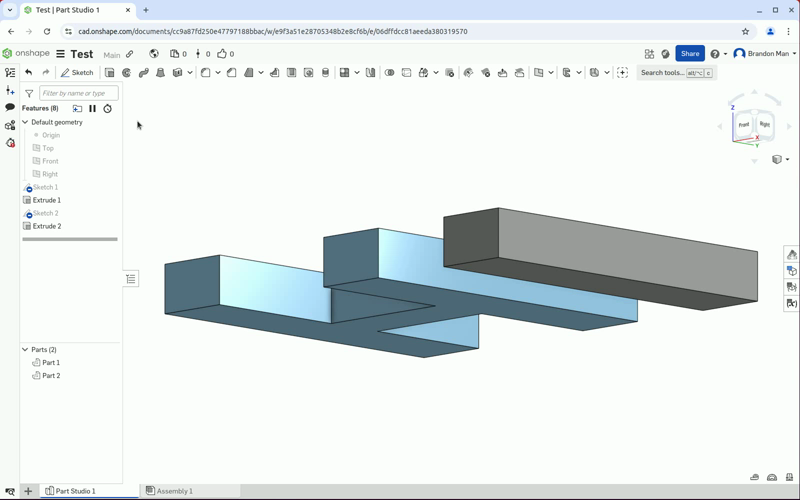
key(left, 3)
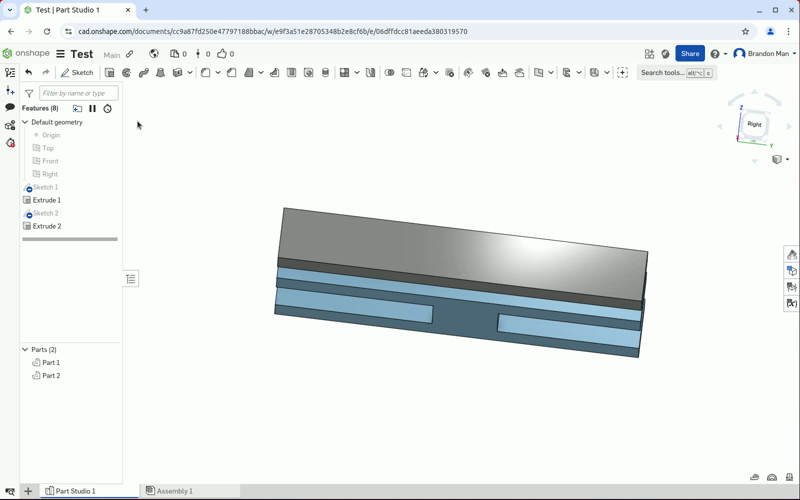
key(right, 3)
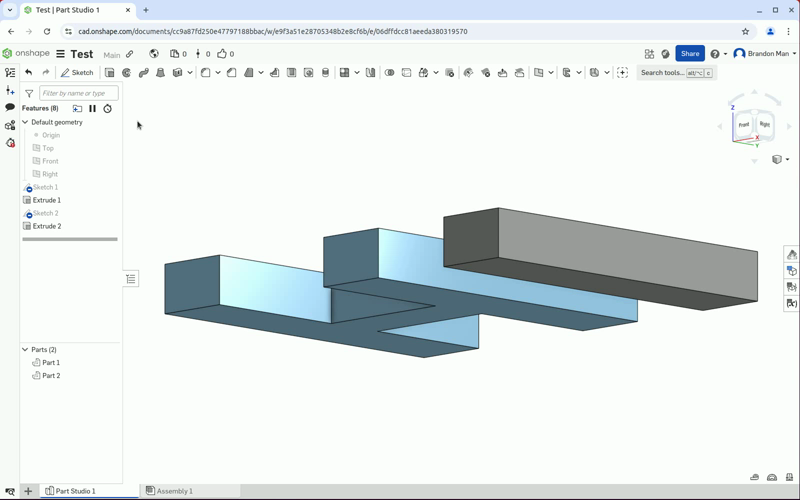
key(down, 3)
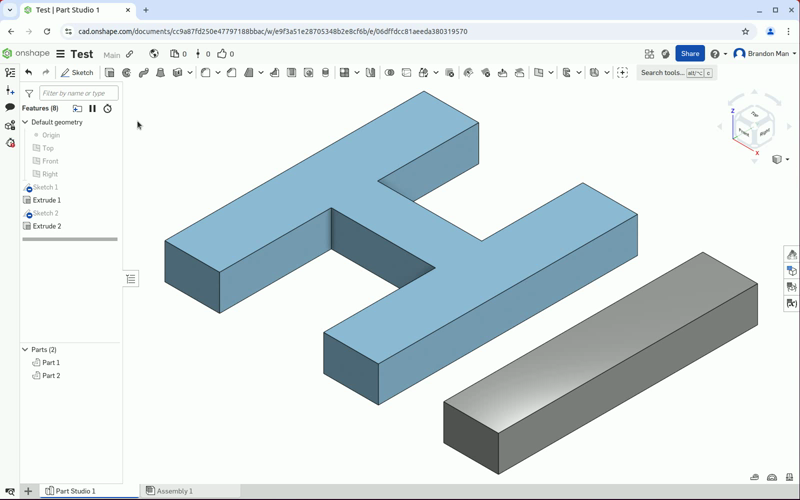
mouse_move(73, 189)
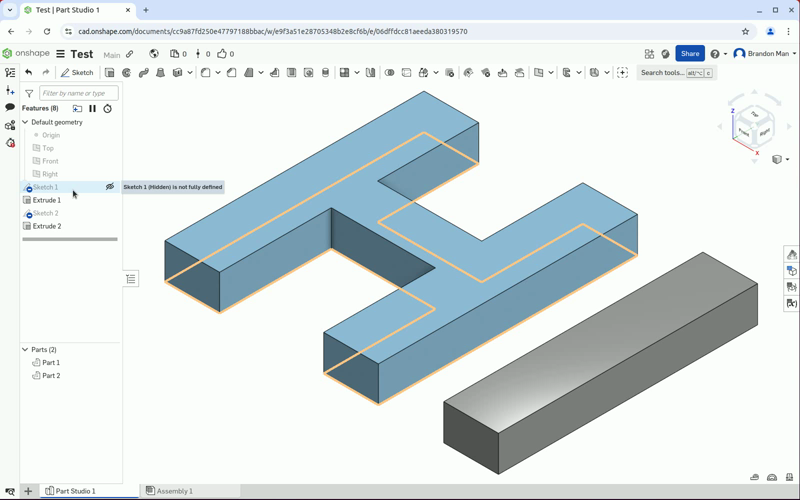
click(73, 189)